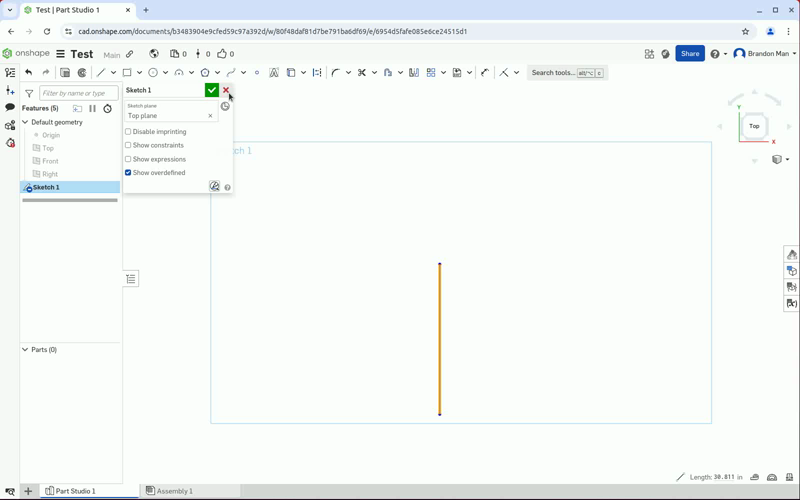
key(shift+h)
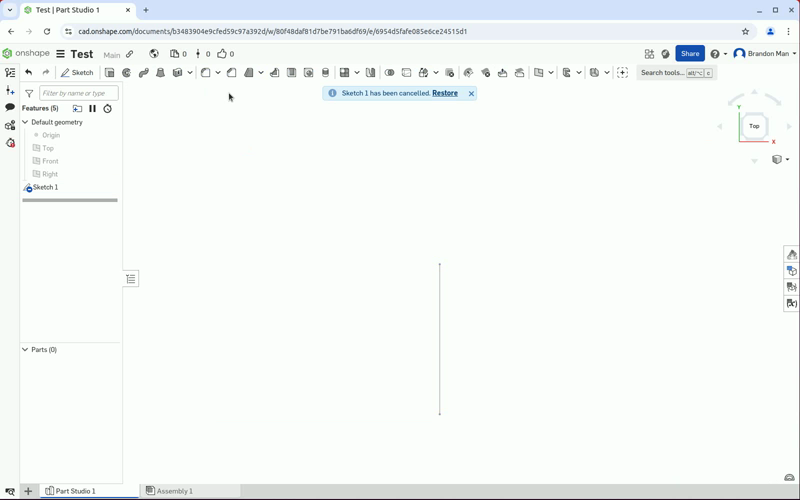
key(shift+s)
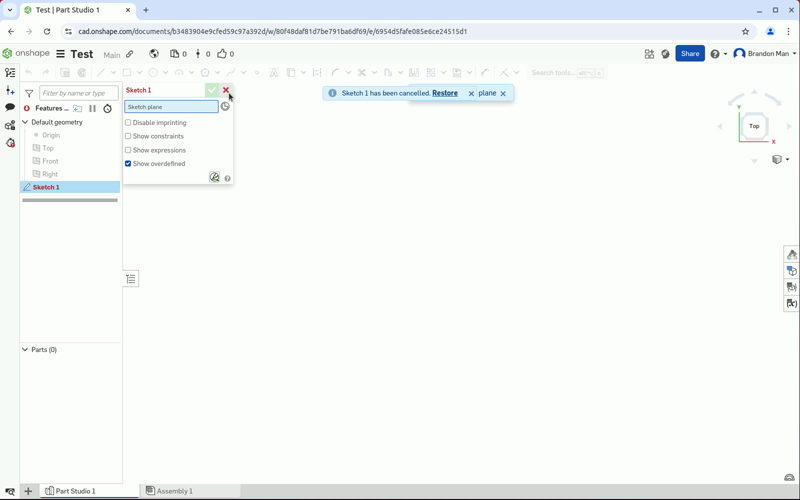
mouse_move(73, 150)
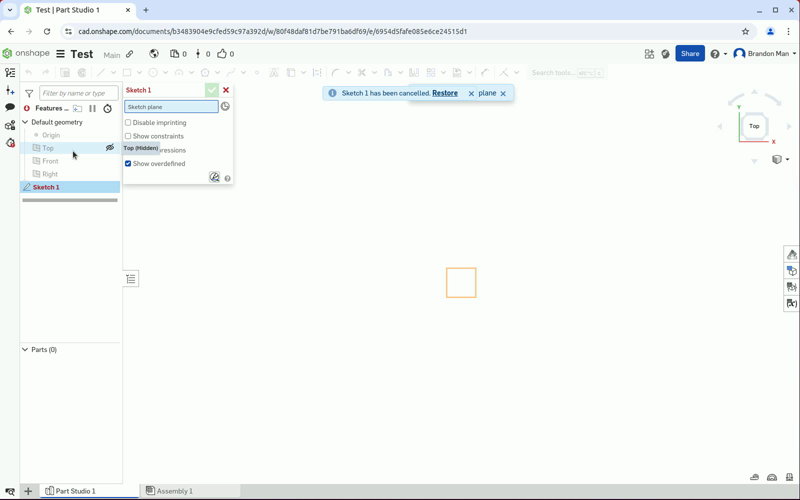
click(73, 150)
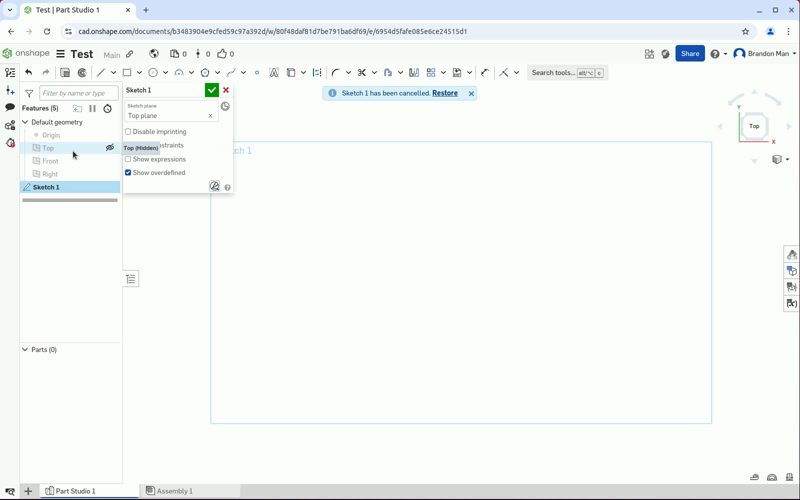
mouse_move(73, 352)
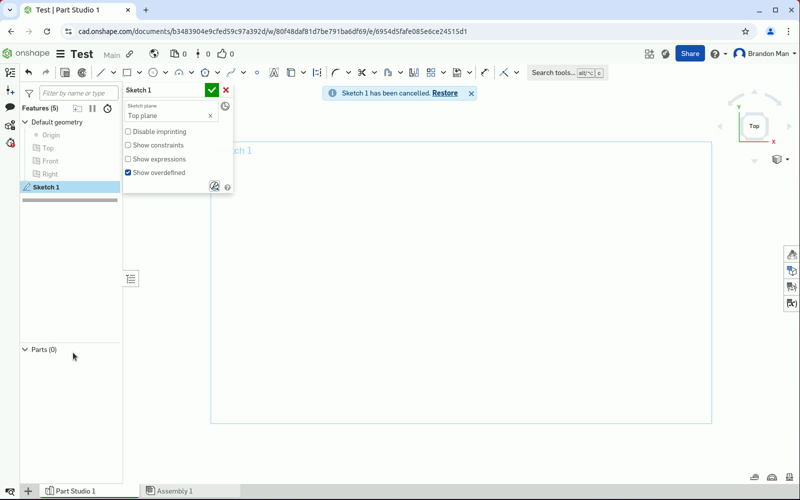
key(y)
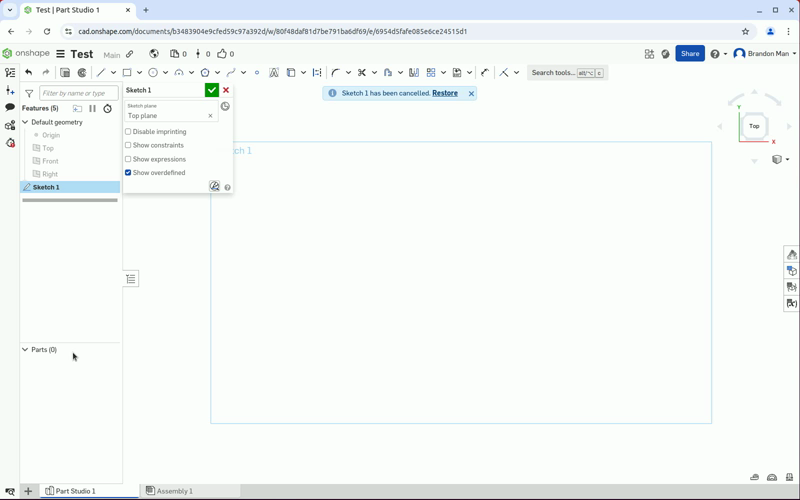
key(l)
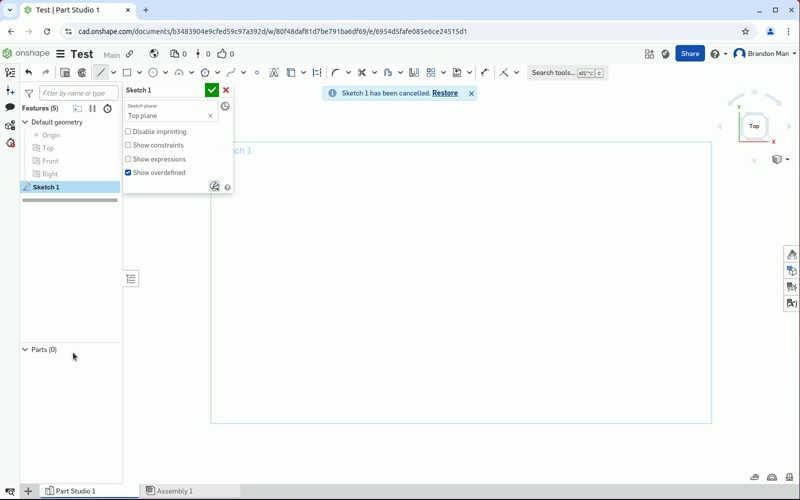
key_down(shift)
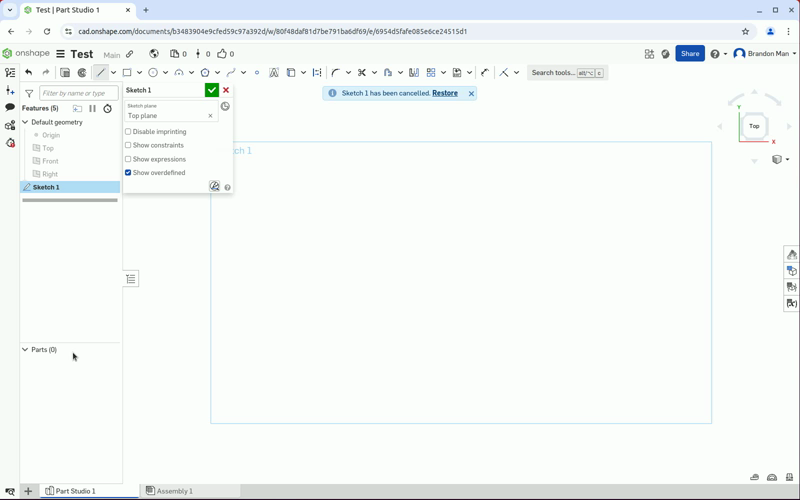
mouse_move(348, 339)
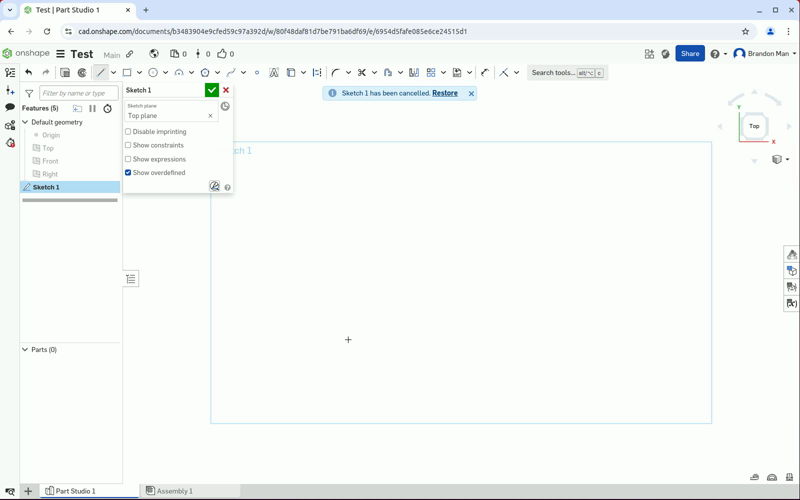
click(348, 339)
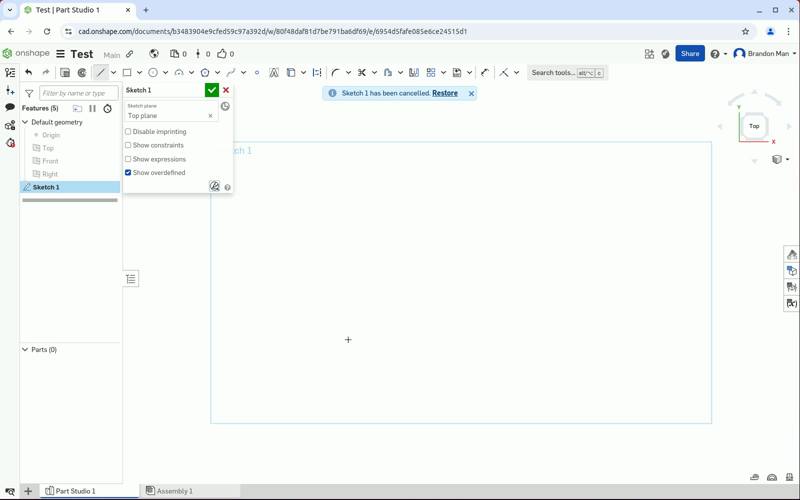
key_up(shift)
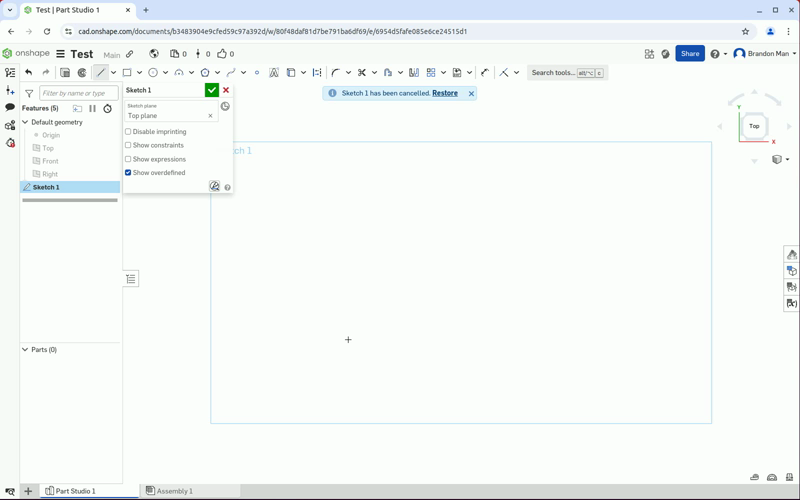
key_down(shift)
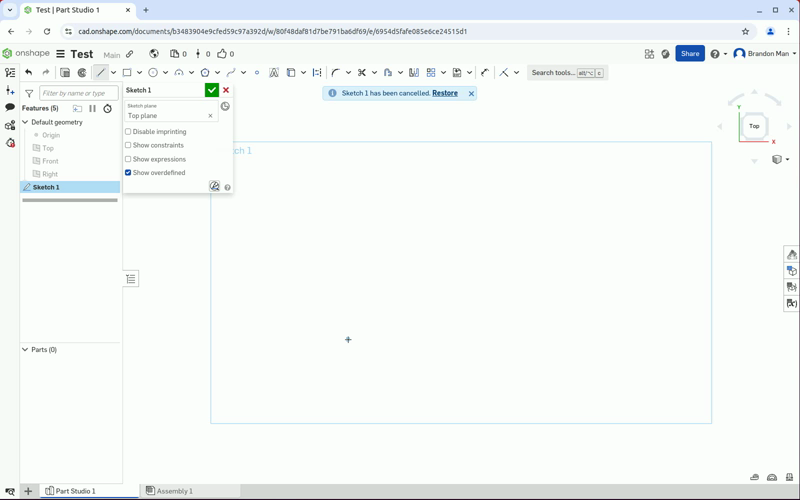
mouse_move(378, 339)
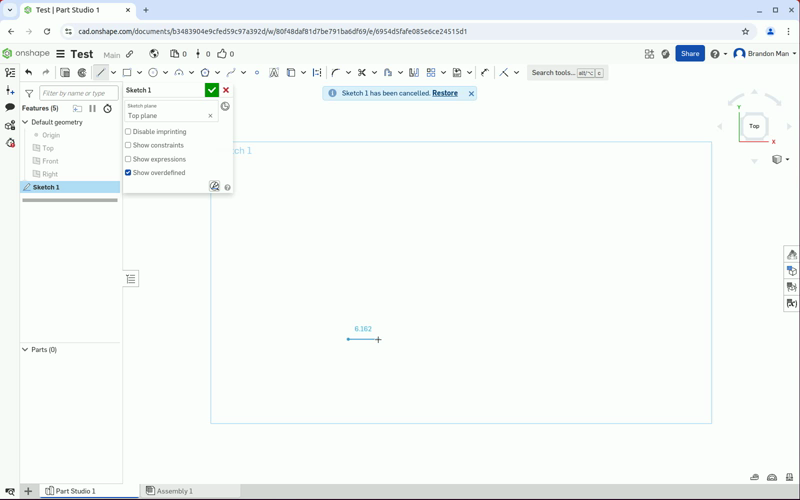
mouse_move(376, 339)
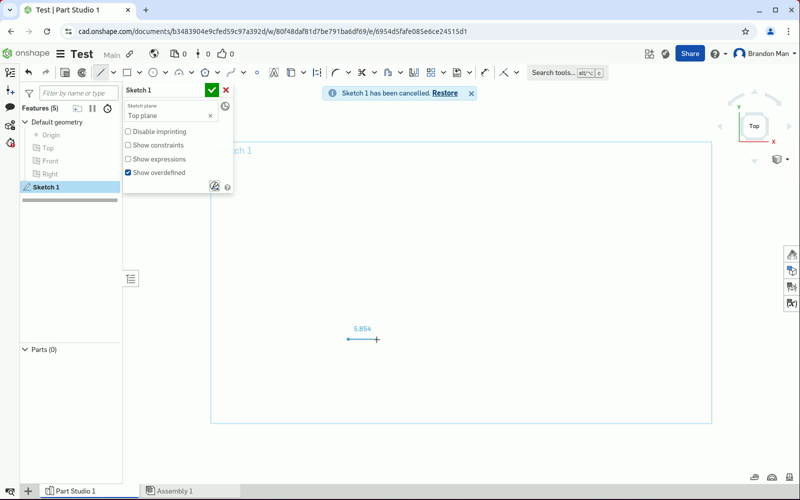
click(376, 339)
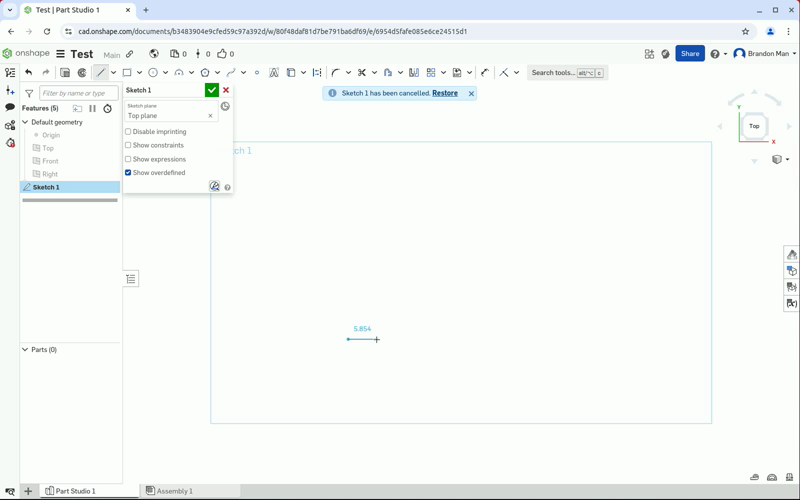
key_up(shift)
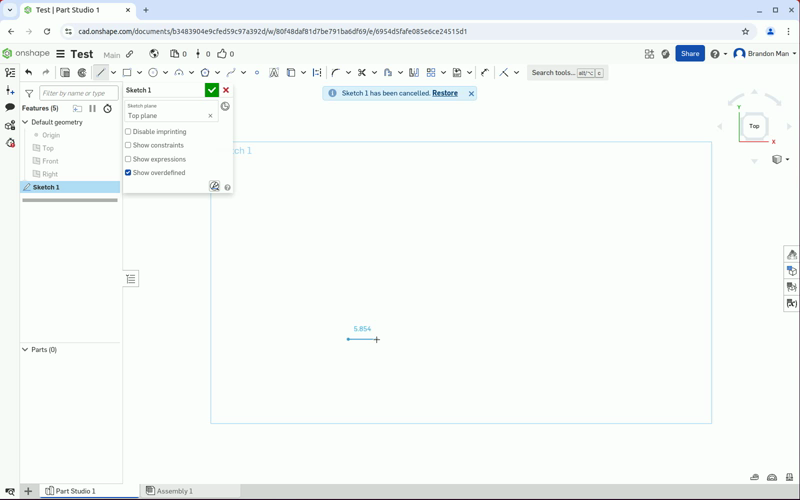
key_down(shift)
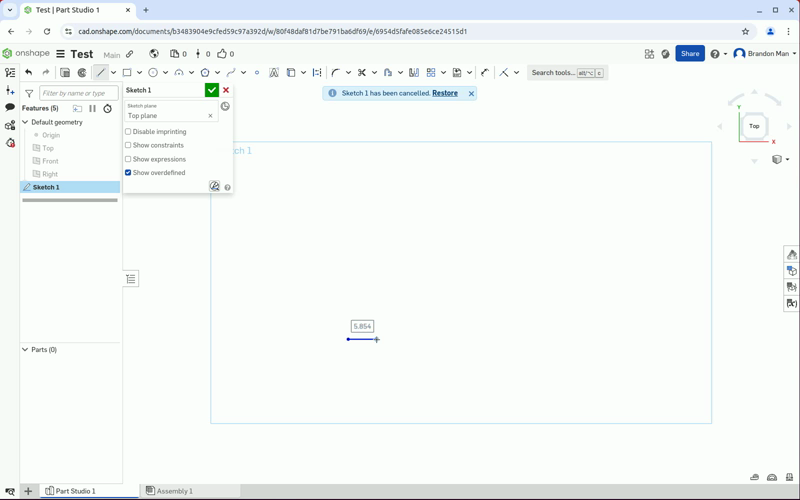
mouse_move(406, 339)
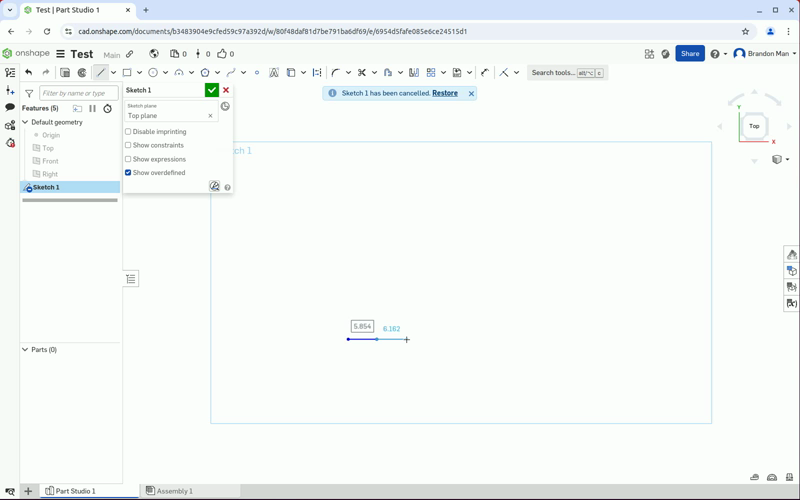
mouse_move(376, 312)
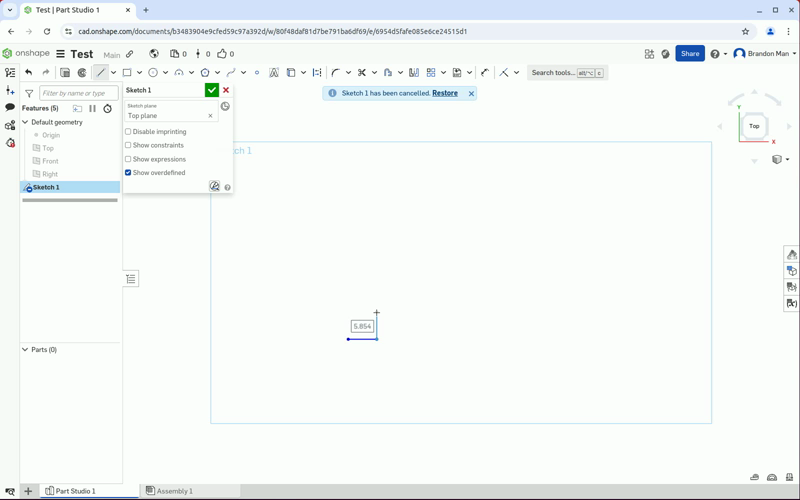
click(376, 312)
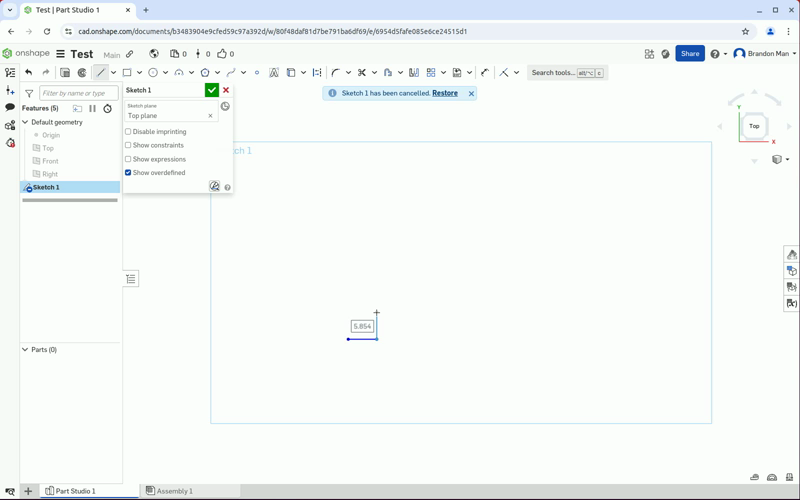
key_up(shift)
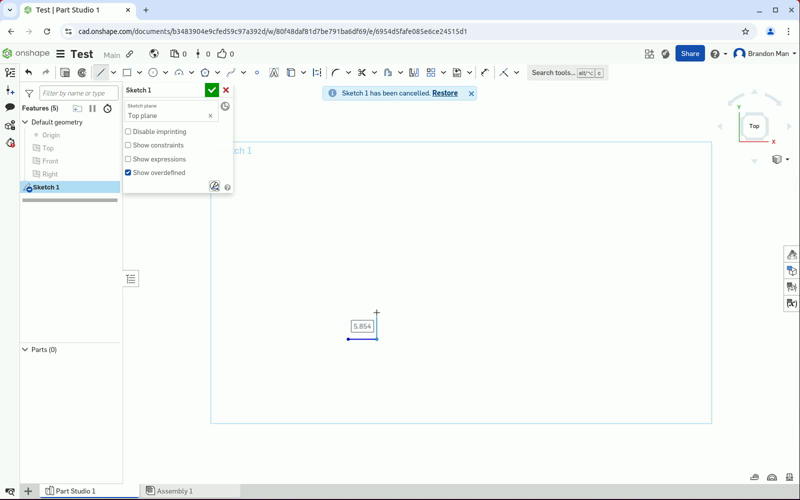
key_down(shift)
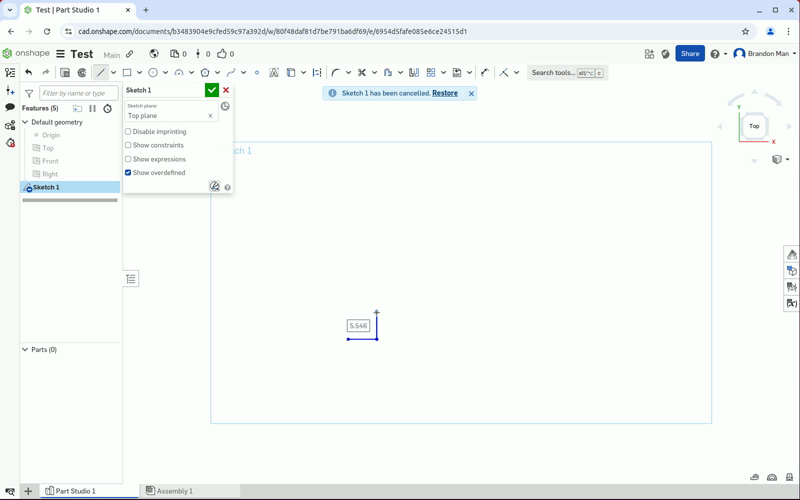
mouse_move(406, 312)
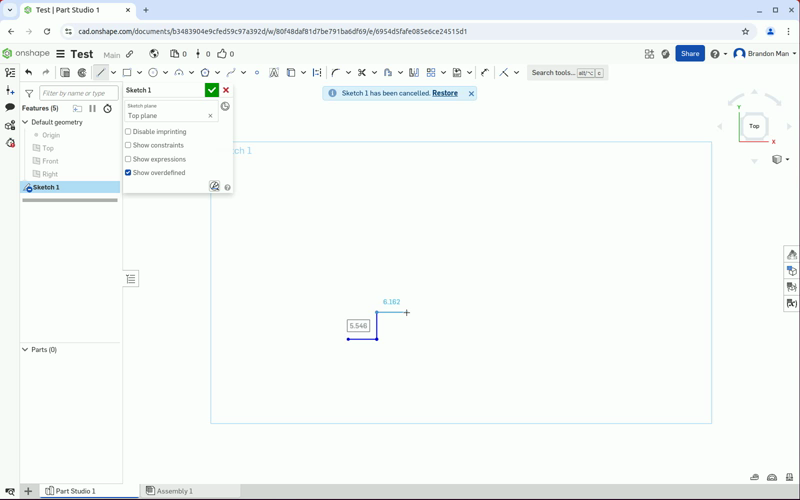
mouse_move(415, 312)
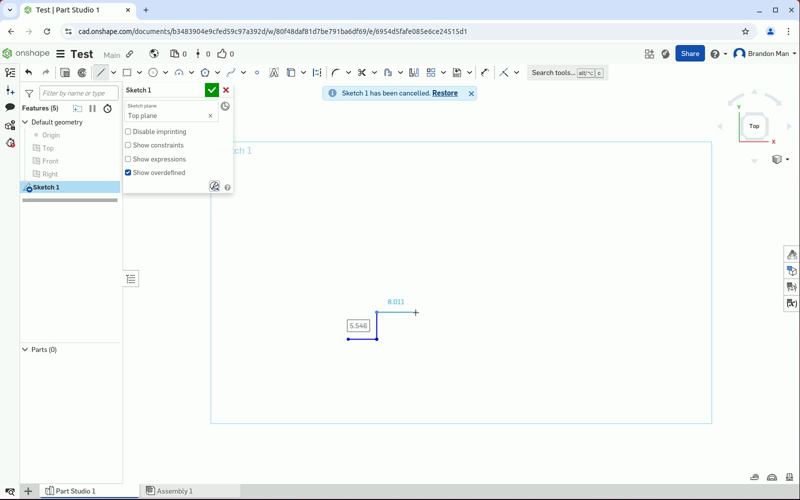
click(415, 312)
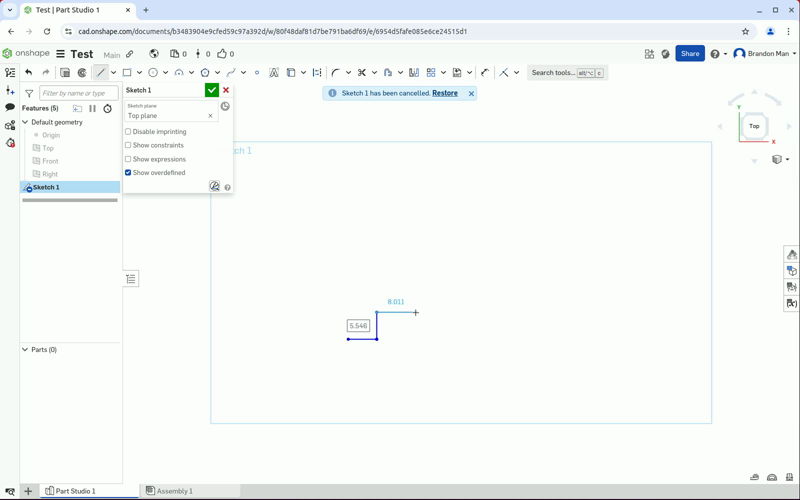
key_up(shift)
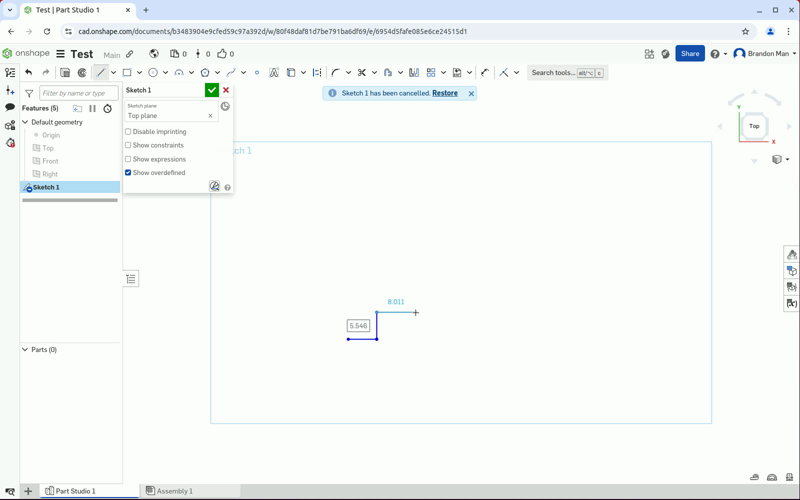
key_down(shift)
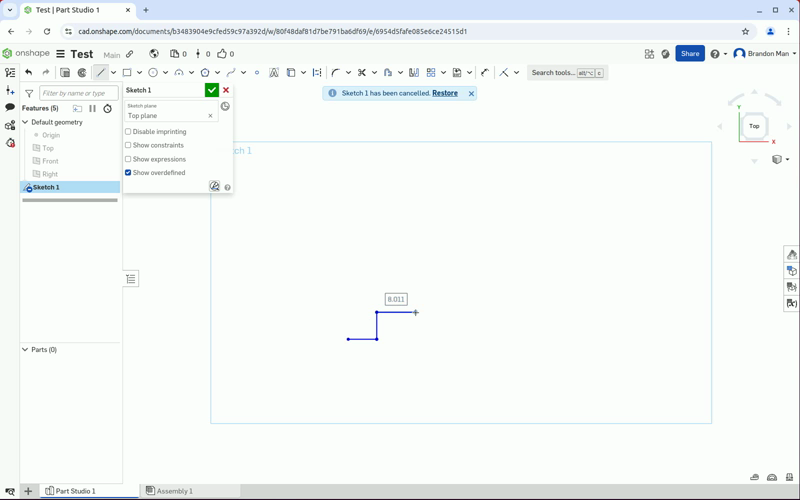
mouse_move(445, 312)
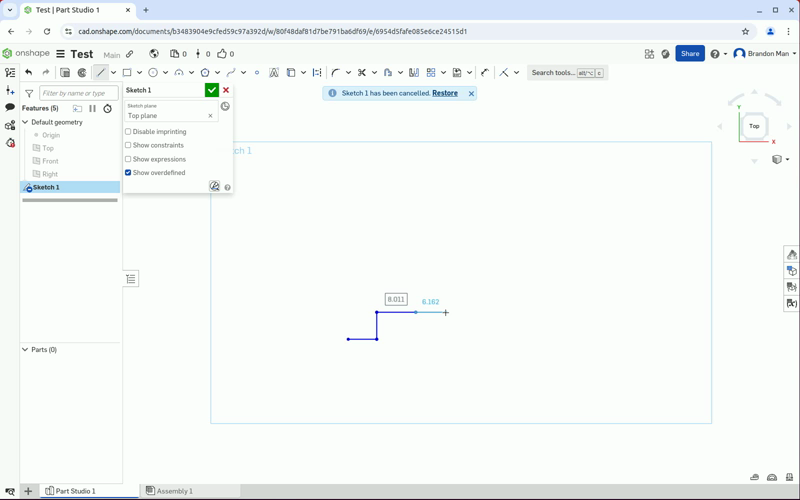
mouse_move(432, 327)
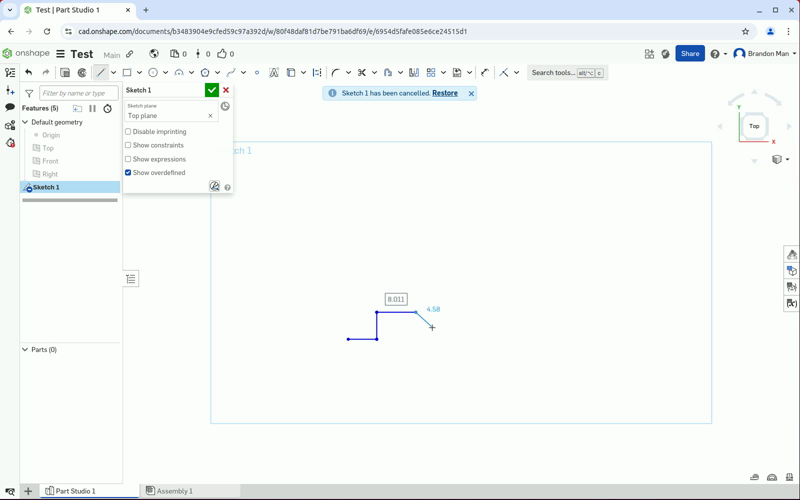
click(432, 327)
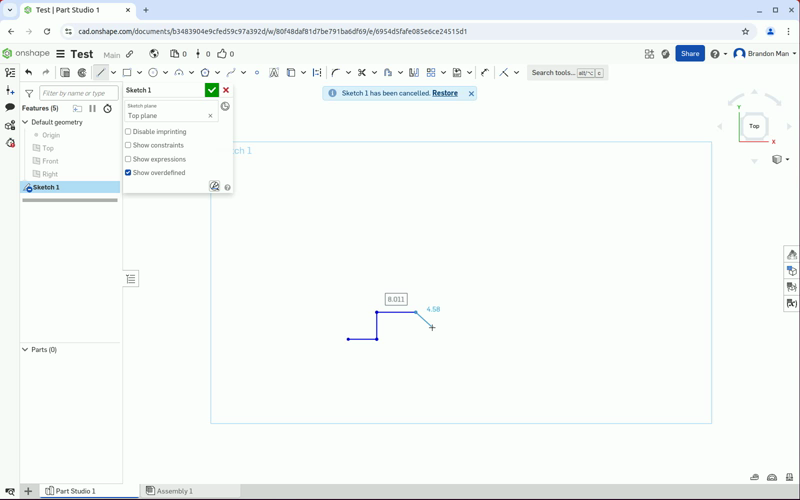
key_up(shift)
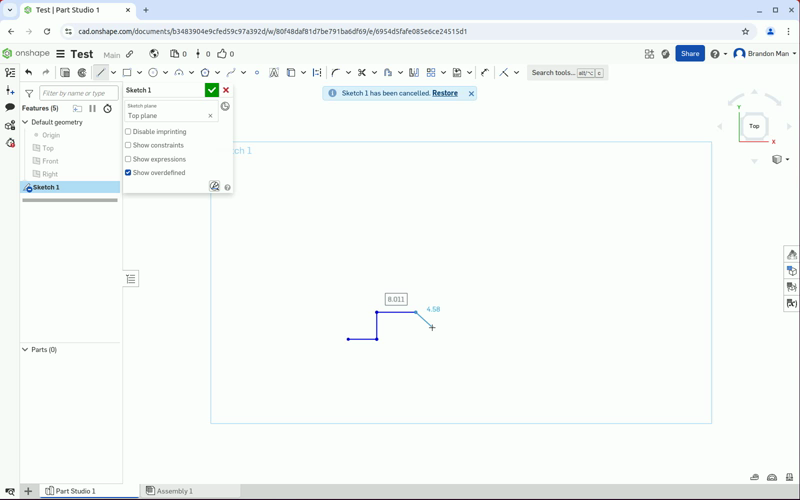
key_down(shift)
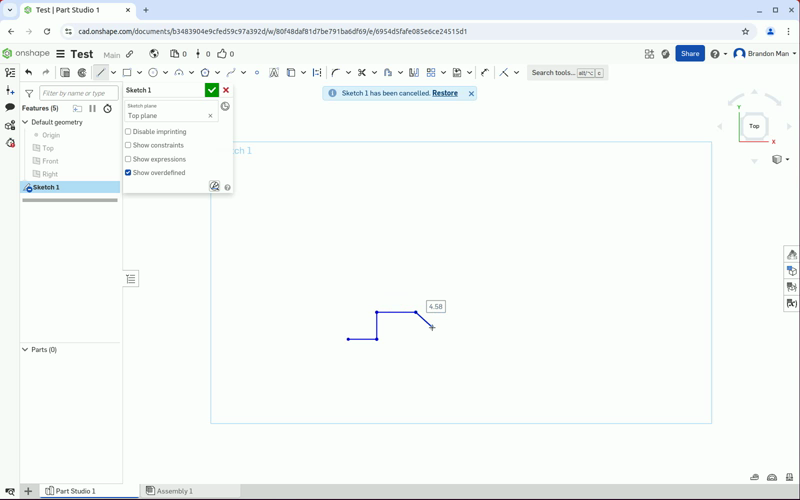
mouse_move(432, 396)
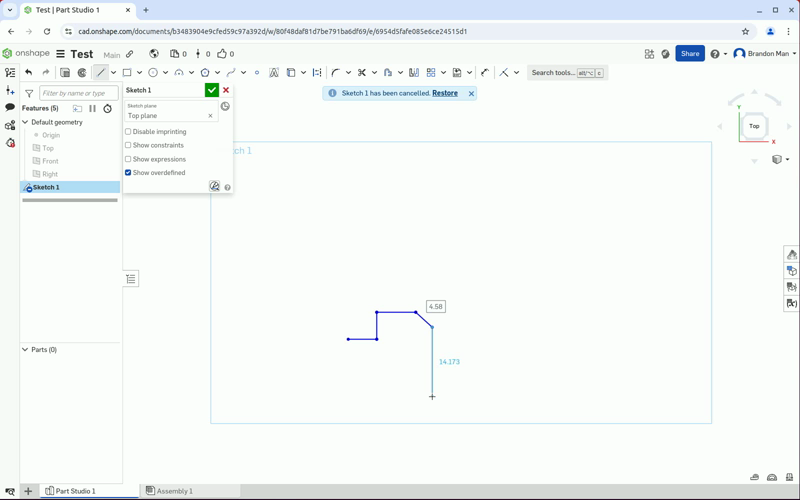
click(432, 396)
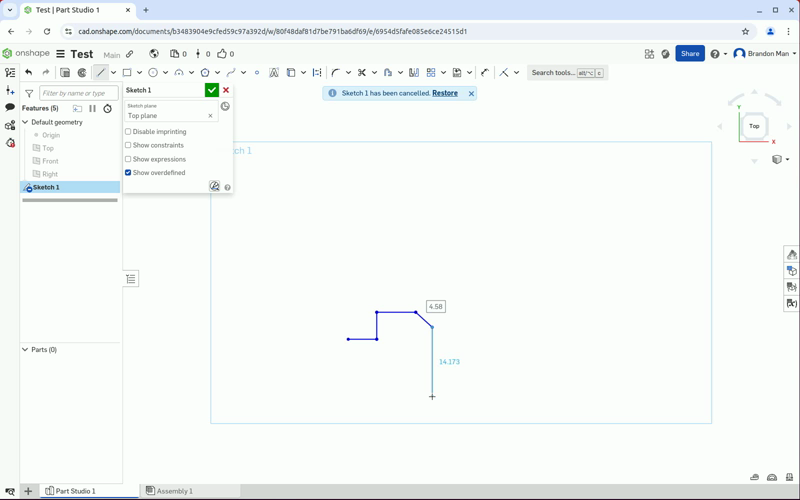
key_up(shift)
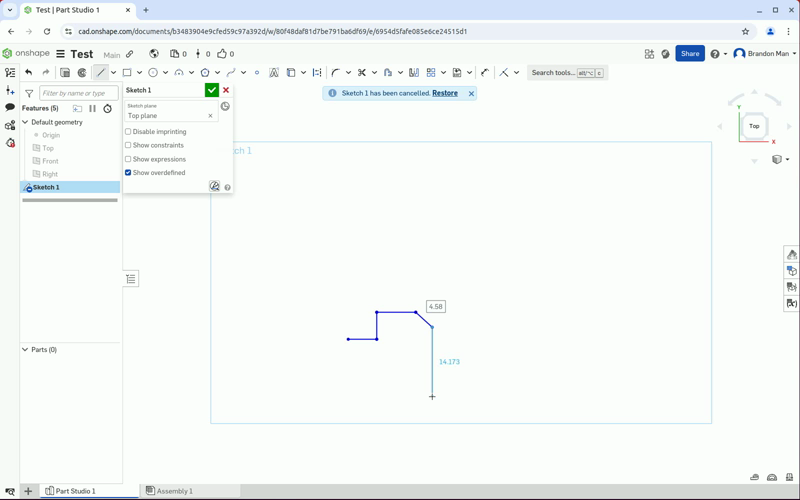
key_down(shift)
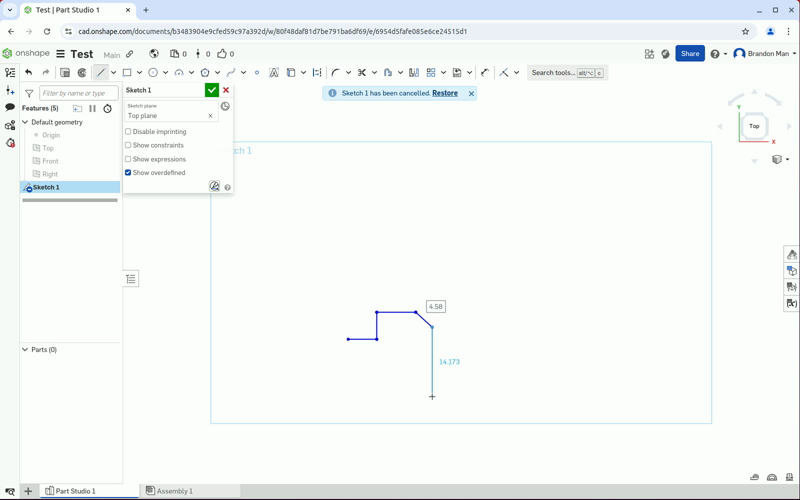
mouse_move(462, 396)
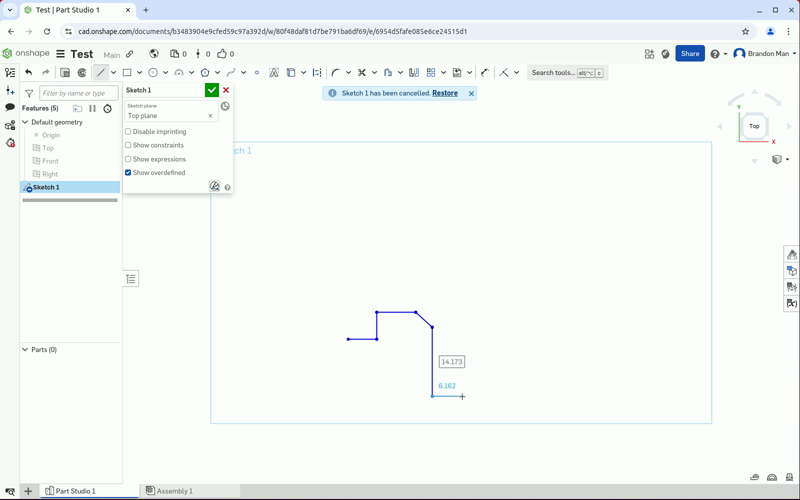
mouse_move(460, 396)
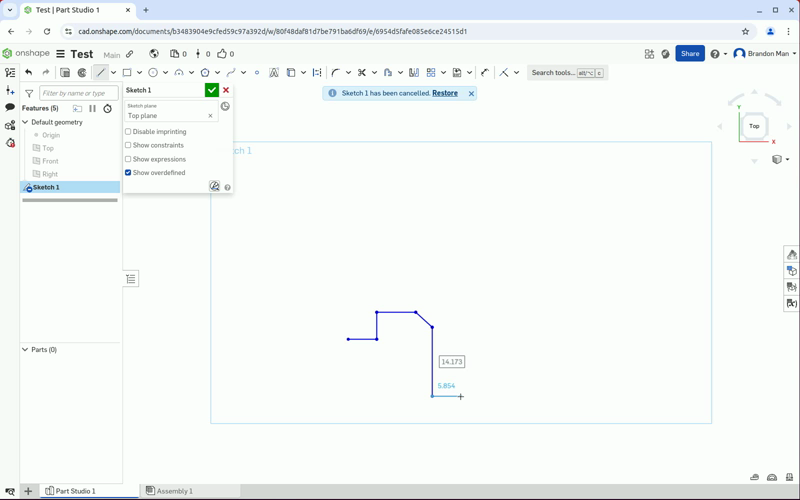
click(460, 396)
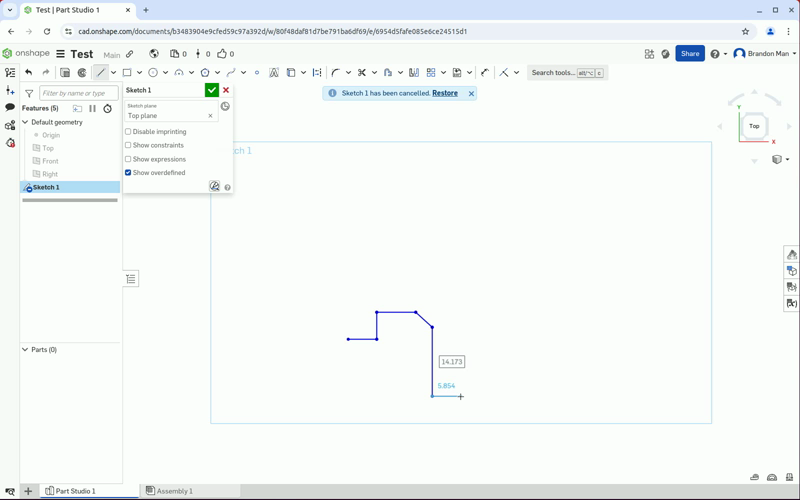
key_up(shift)
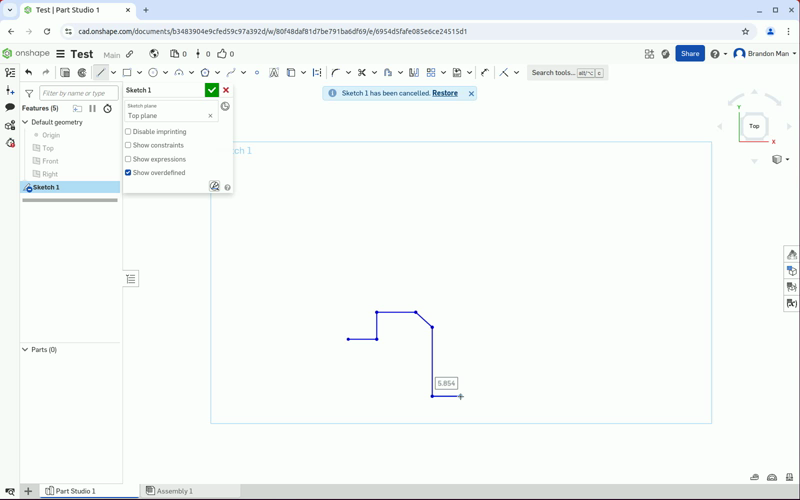
key_down(shift)
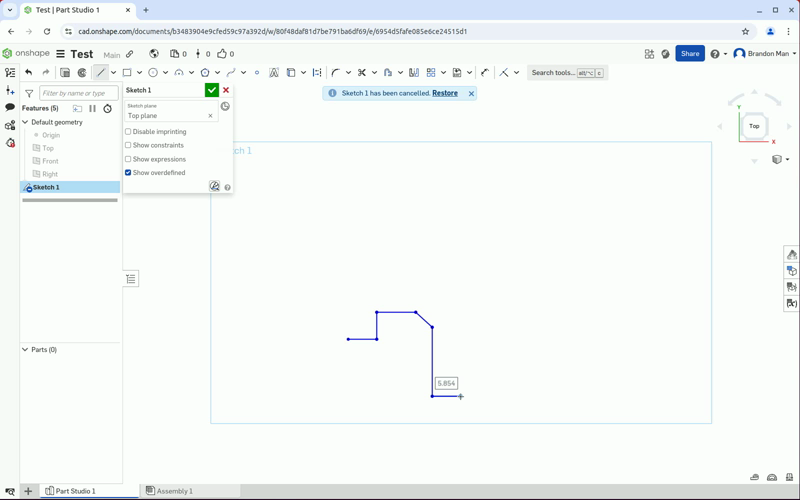
mouse_move(460, 283)
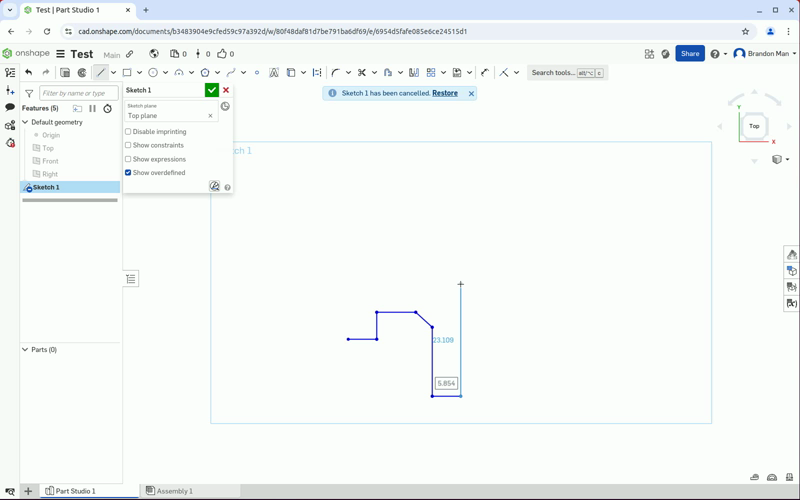
click(460, 283)
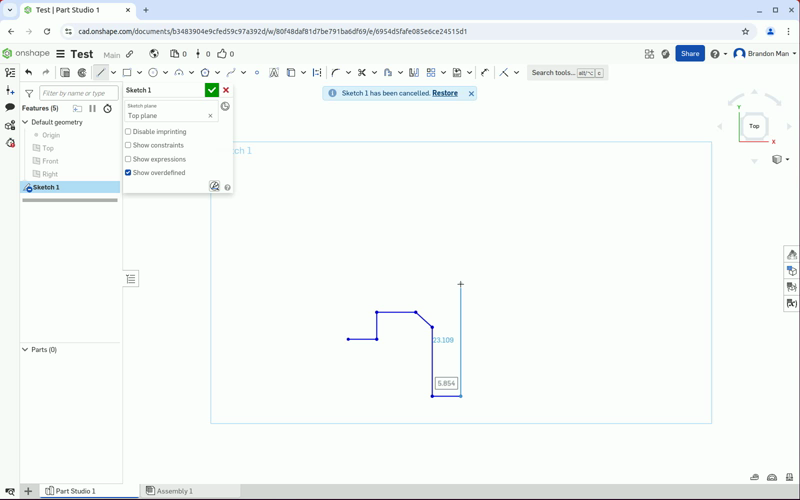
key_up(shift)
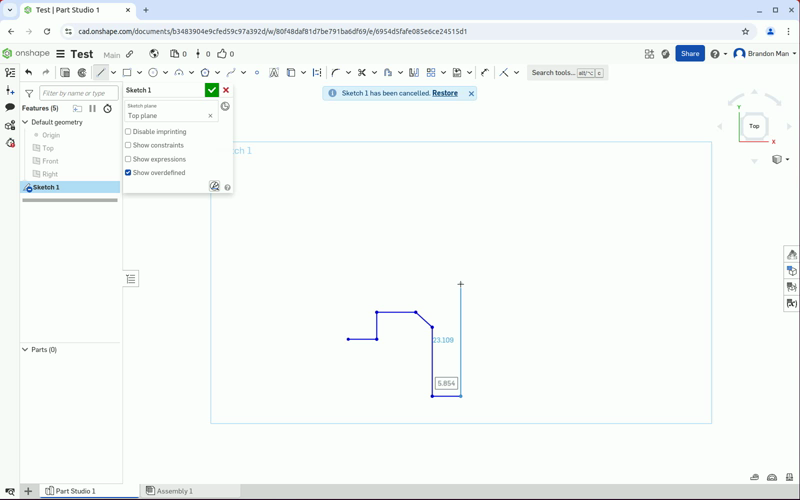
key_down(shift)
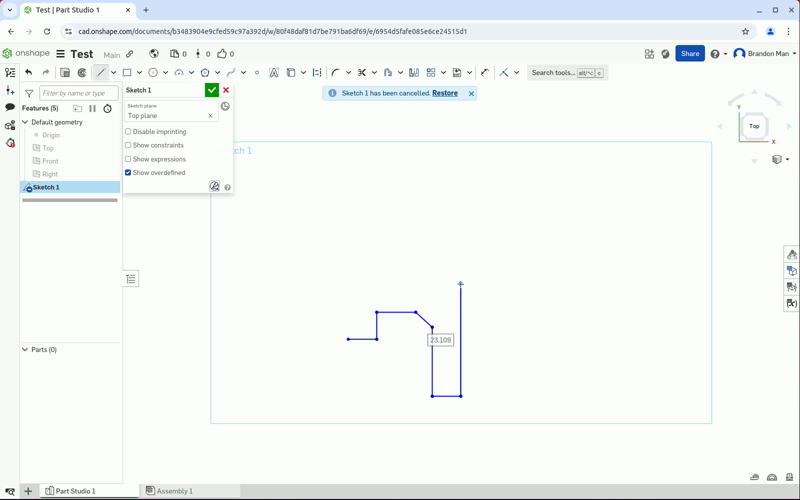
mouse_move(348, 283)
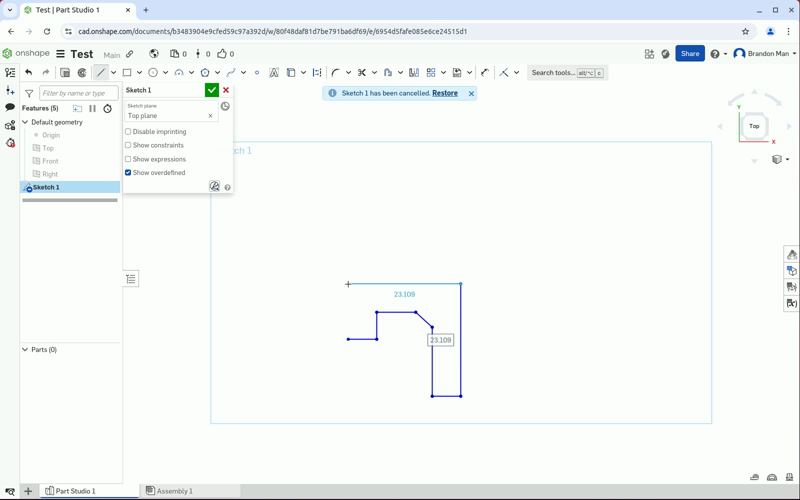
click(348, 283)
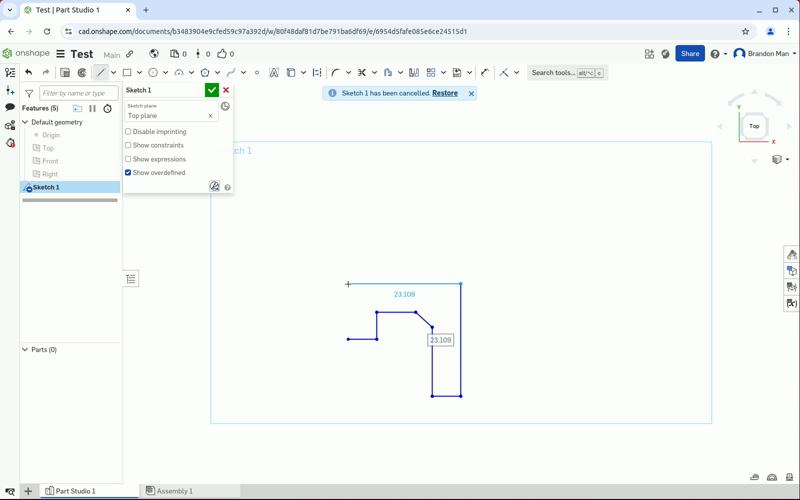
key_up(shift)
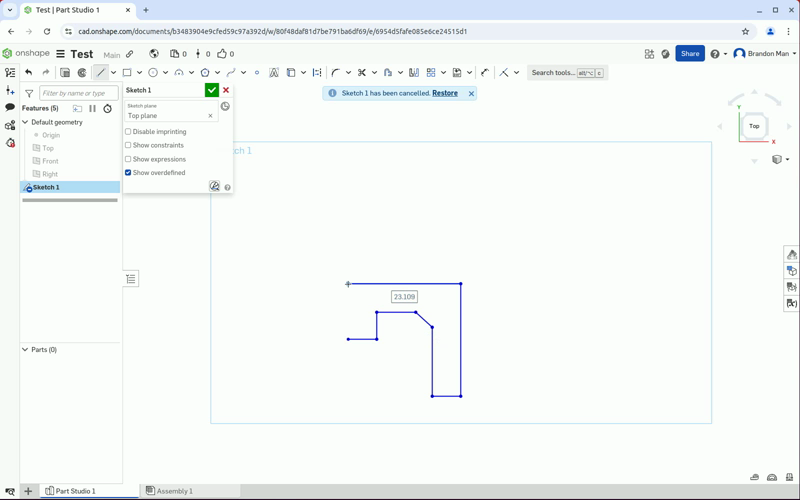
mouse_move(378, 283)
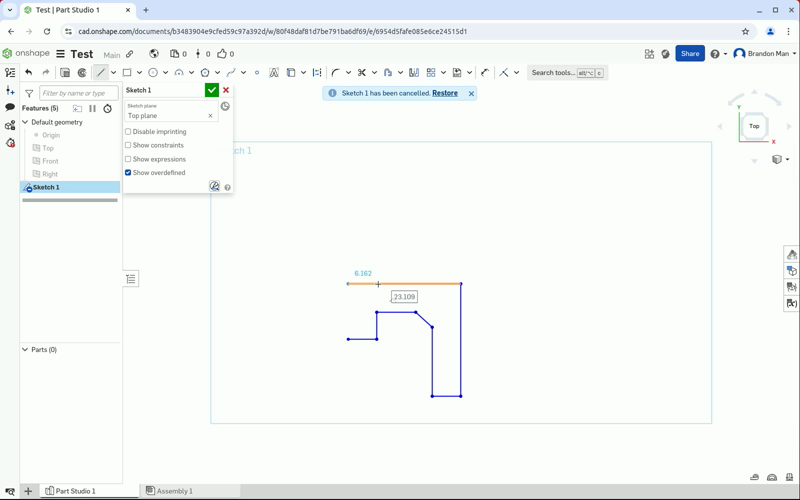
key_down(shift)
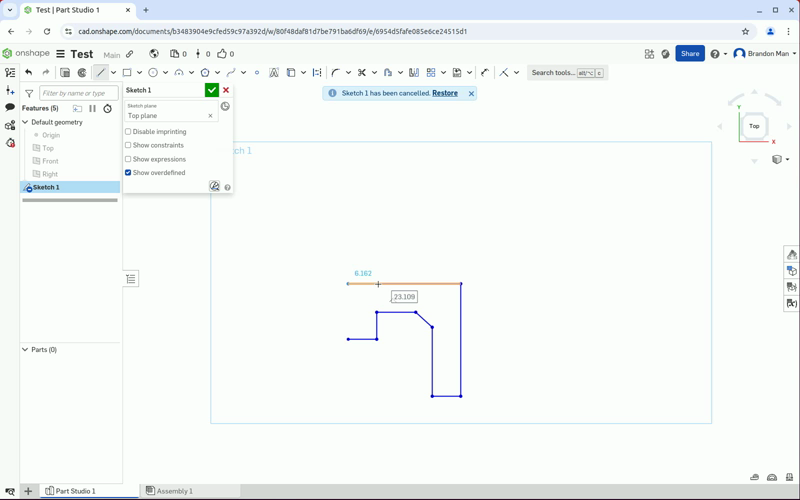
mouse_move(348, 339)
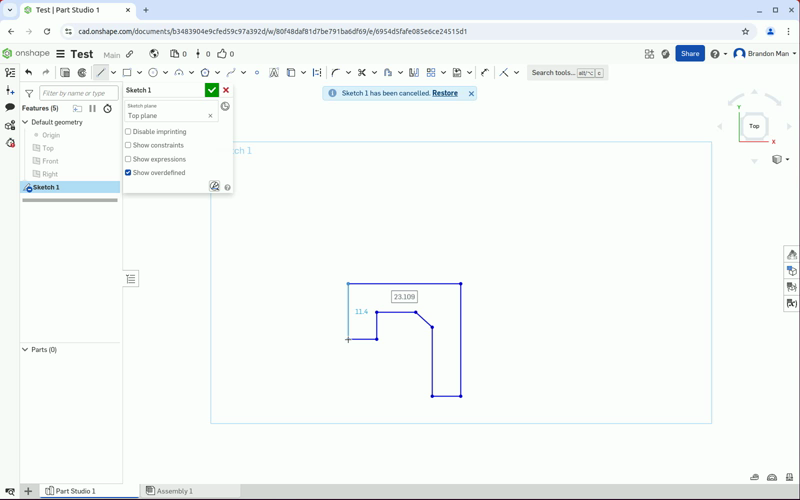
key_up(shift)
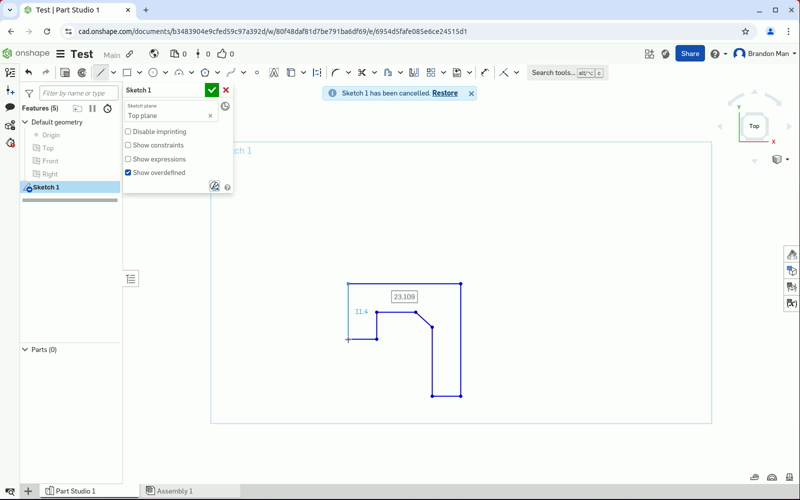
click(348, 339)
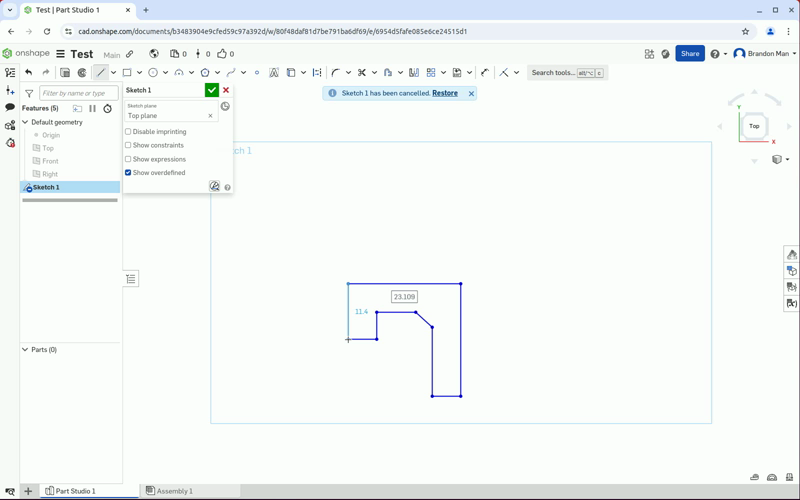
key(esc)
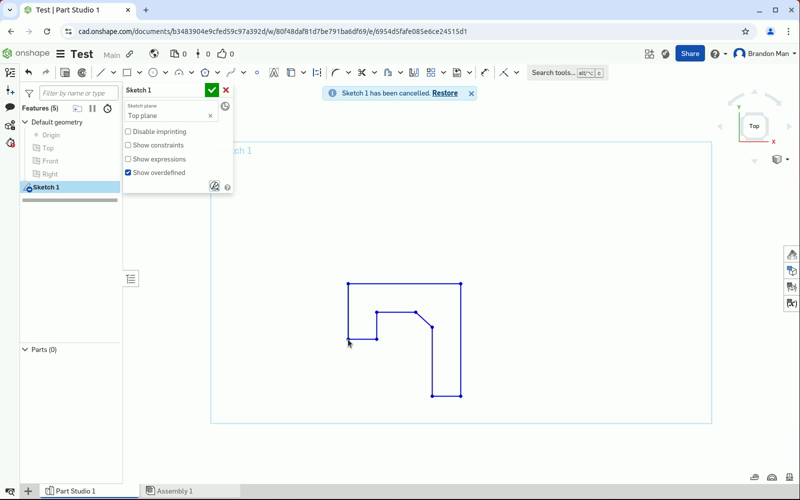
mouse_move(396, 296)
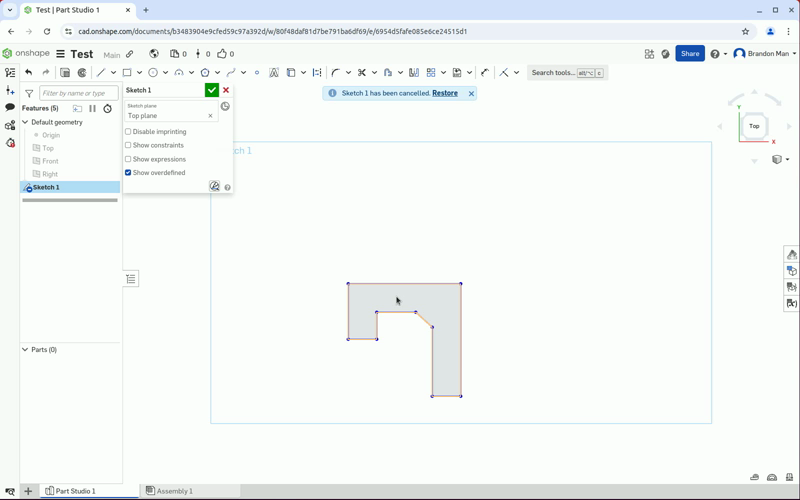
click(396, 296)
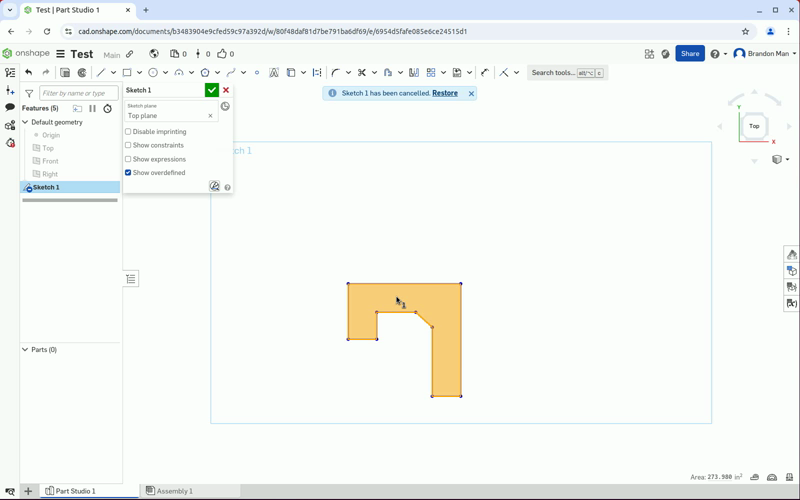
mouse_move(73, 352)
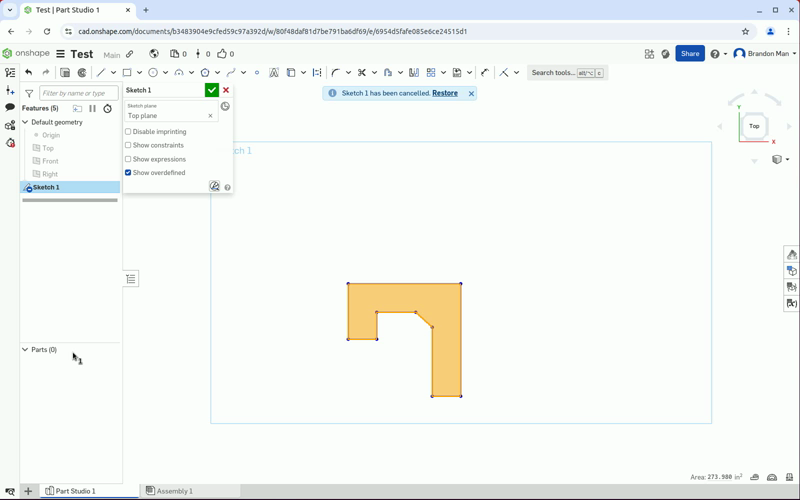
key(shift+y)
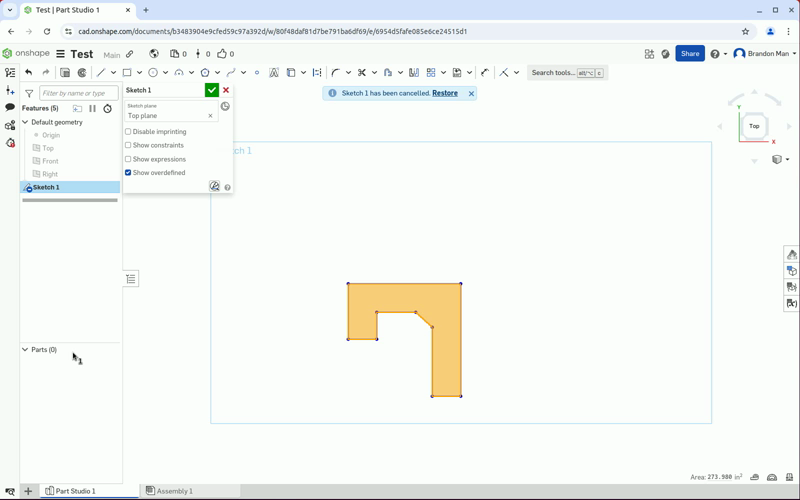
key(shift+e)
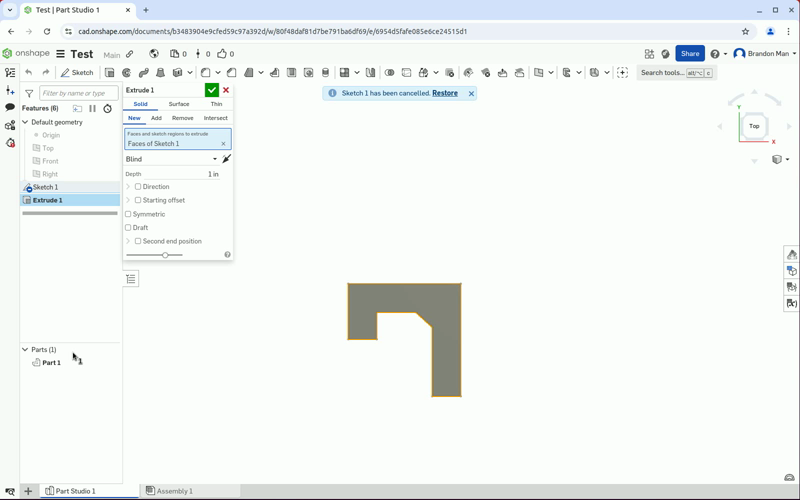
mouse_move(143, 106)
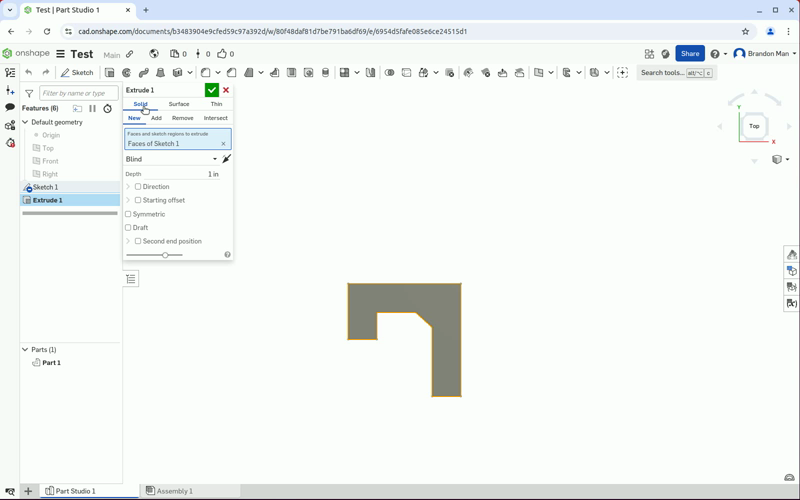
click(143, 106)
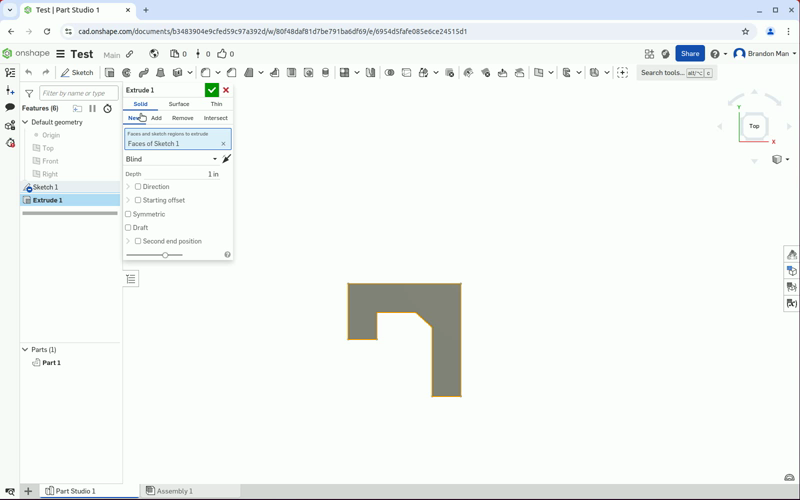
mouse_move(137, 120)
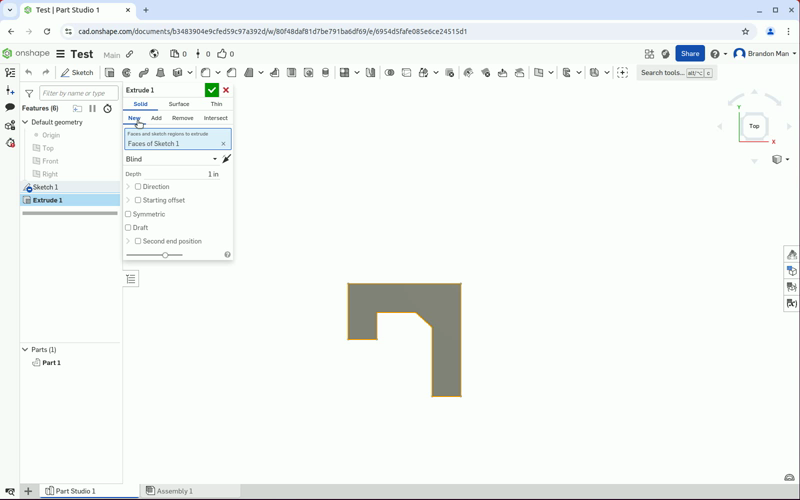
click(137, 120)
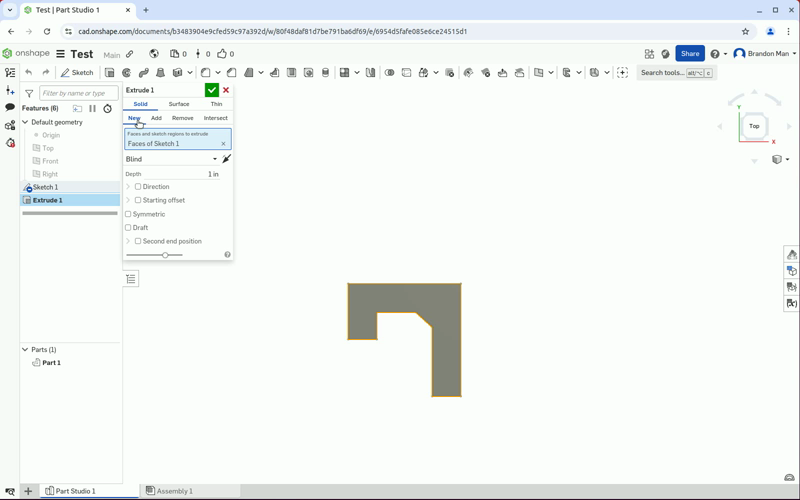
key(tab, 4)
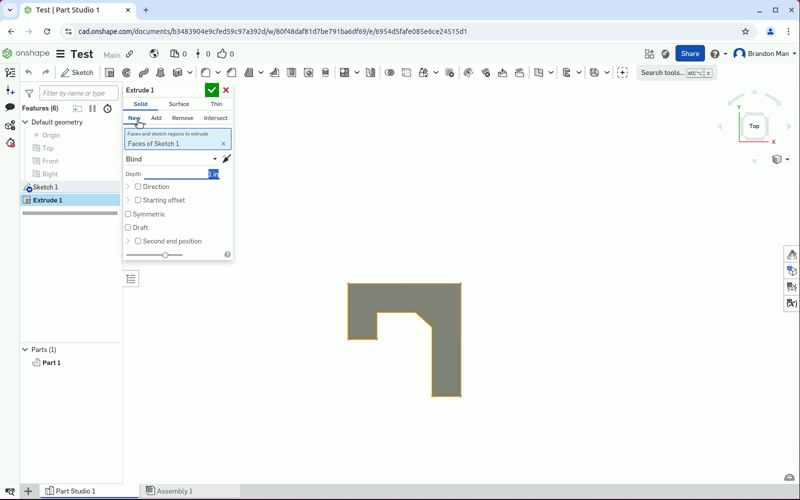
text(0.722)
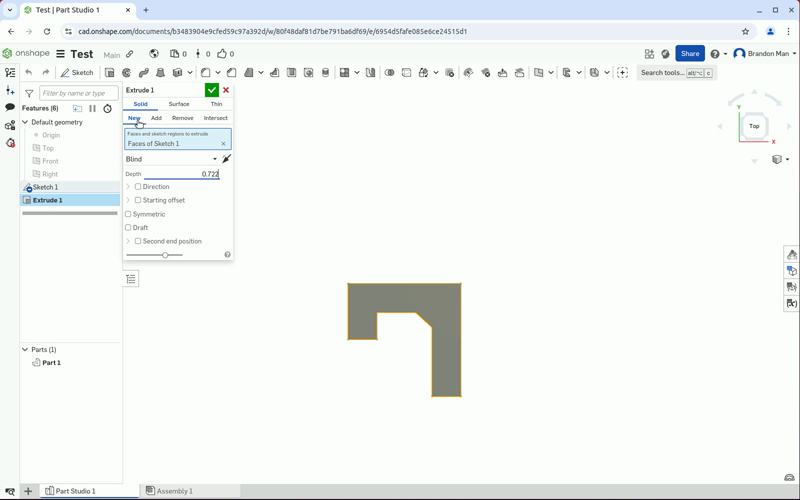
key(enter)
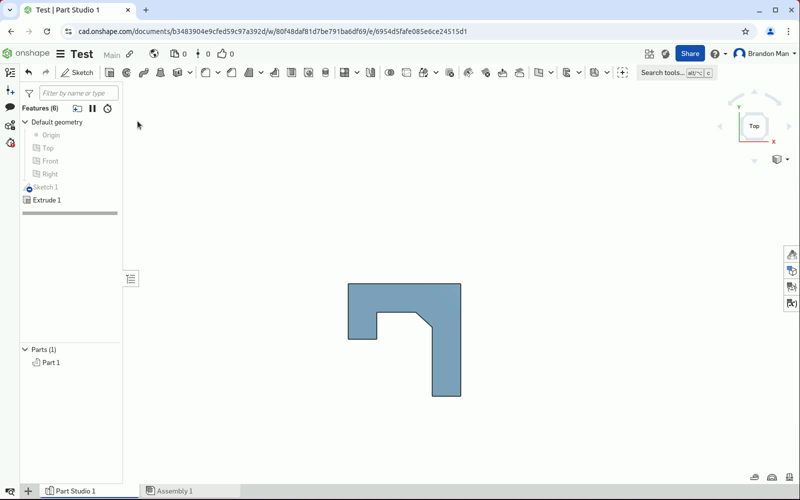
key(shift+h)
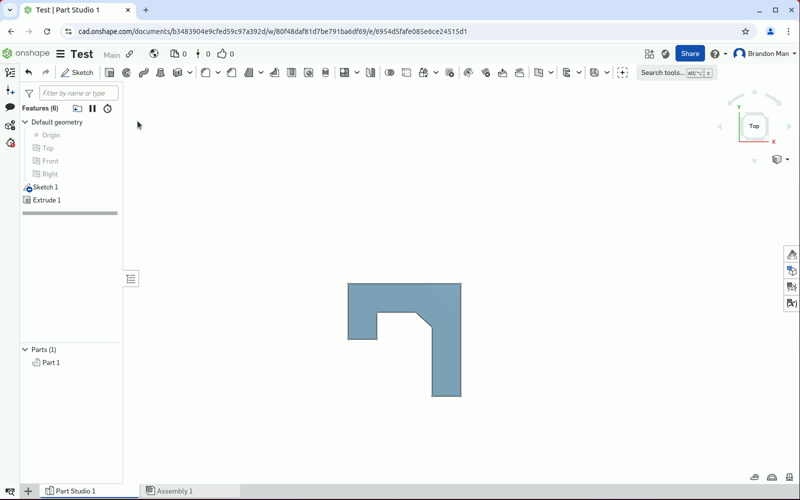
key(shift+h)
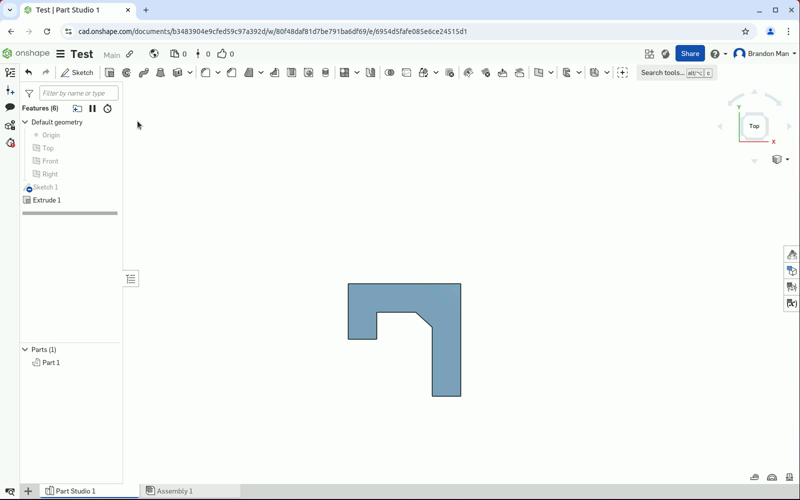
mouse_move(73, 189)
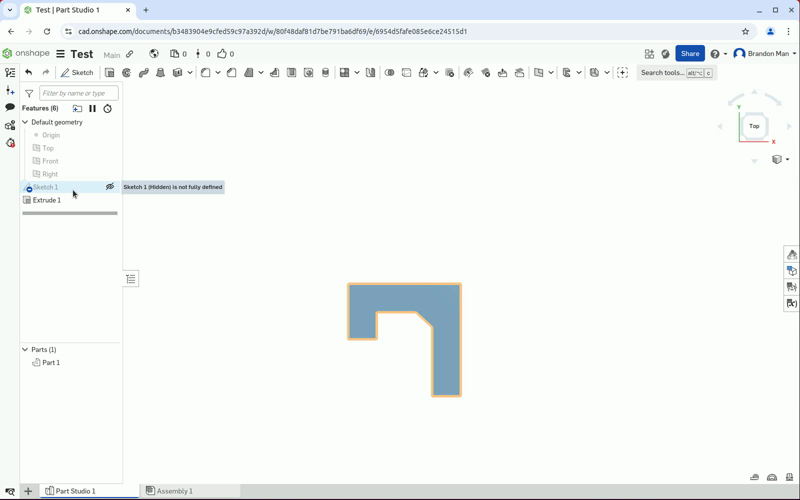
click(73, 189)
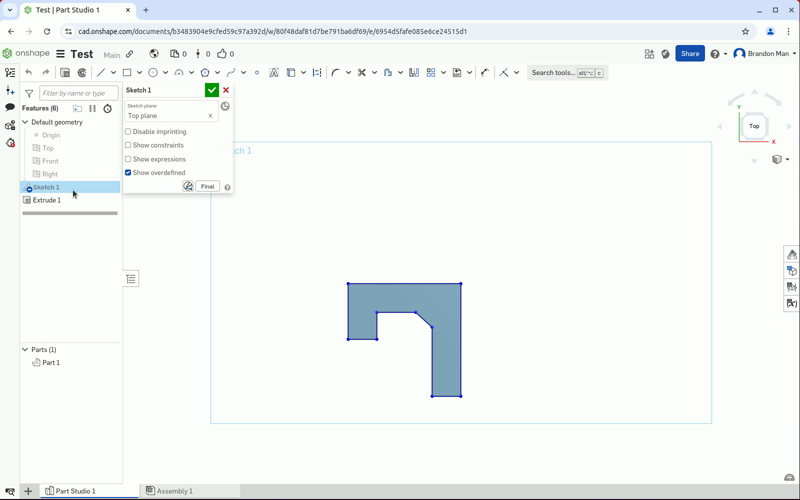
mouse_move(229, 92)
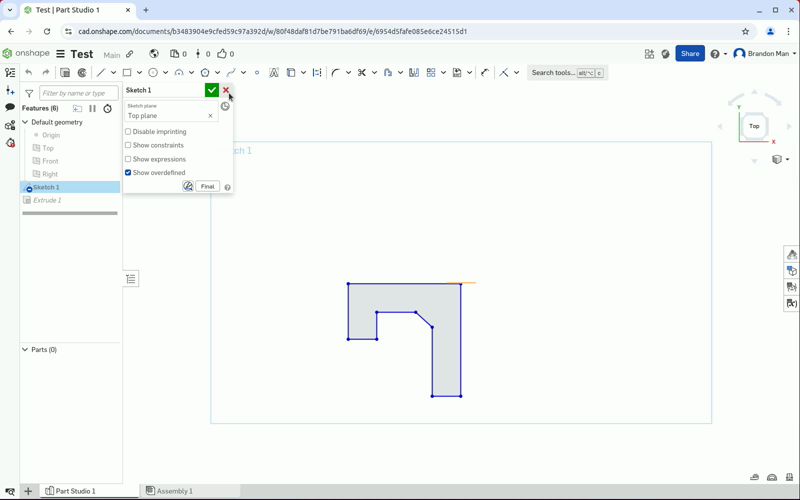
click(229, 92)
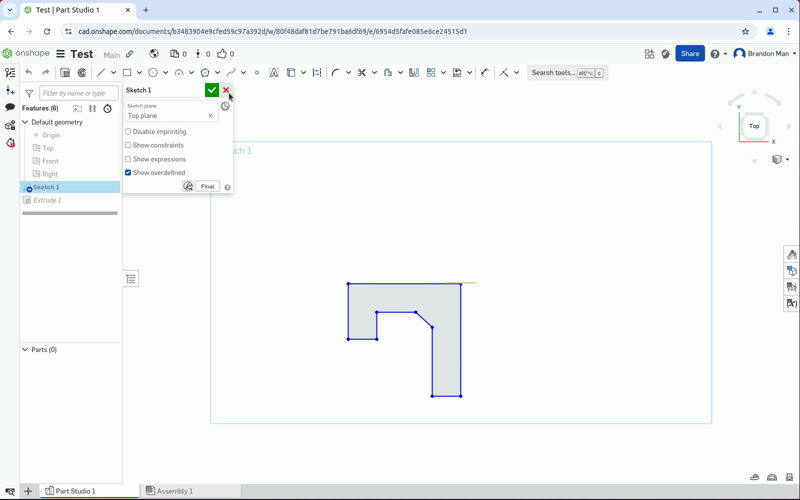
key(shift+s)
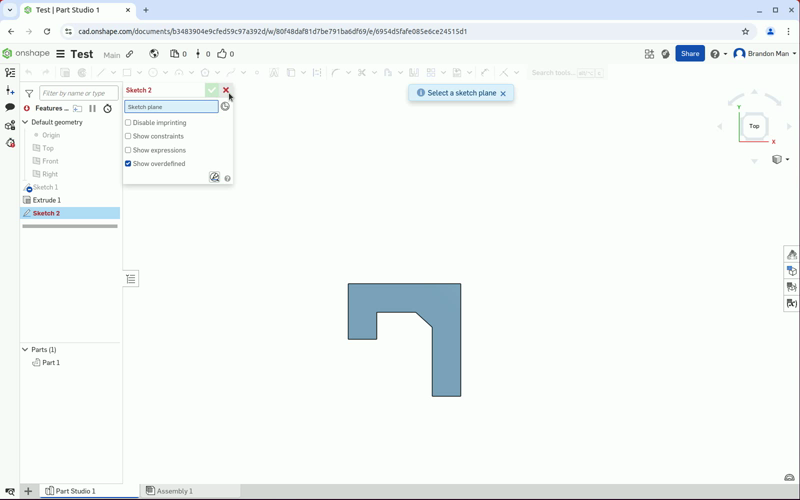
mouse_move(73, 150)
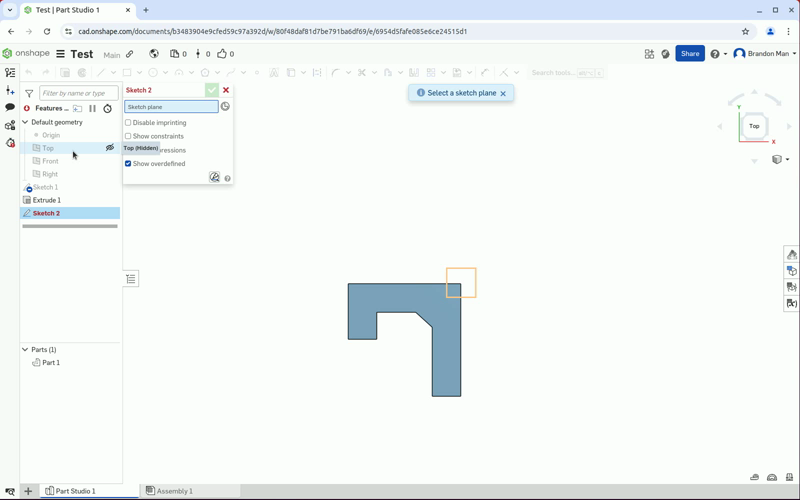
click(73, 150)
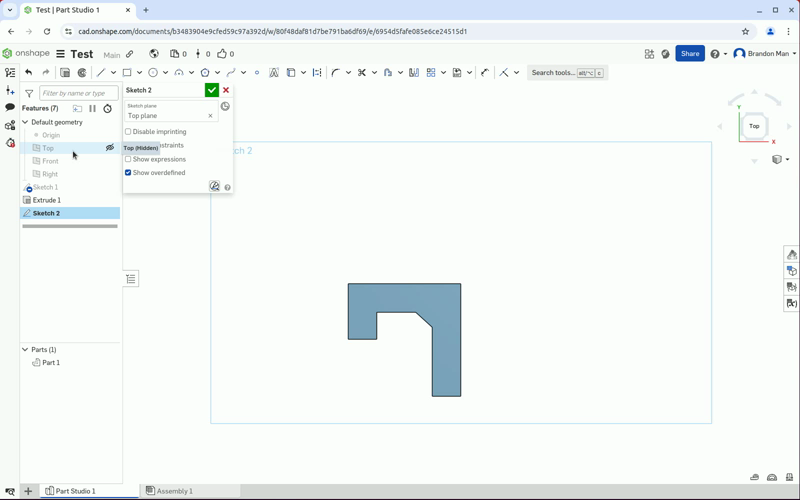
mouse_move(73, 352)
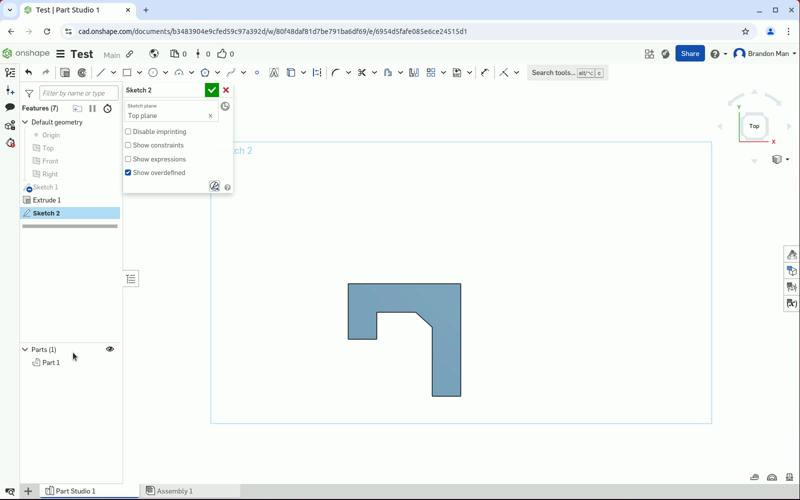
key(y)
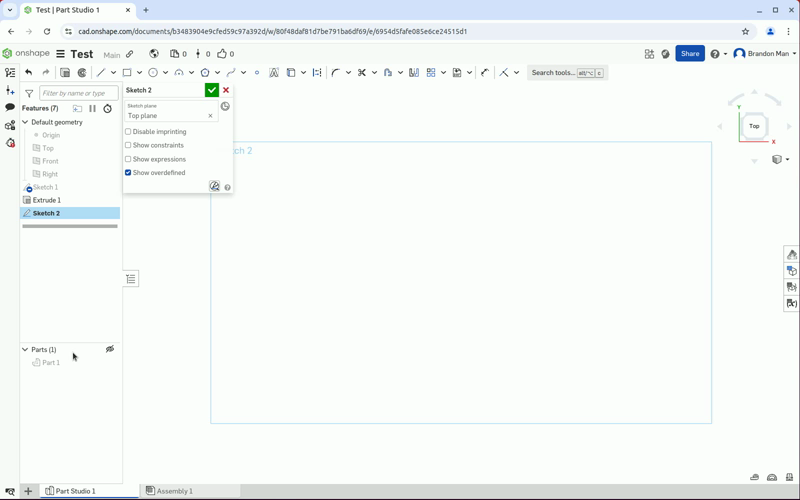
key(l)
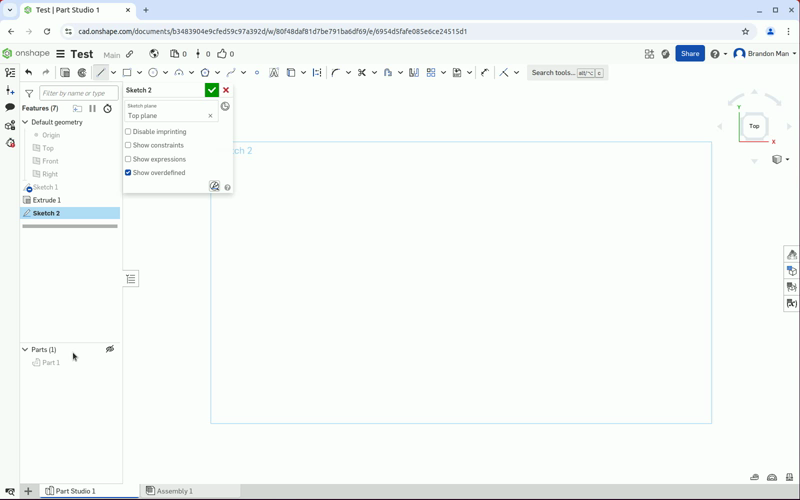
key_down(shift)
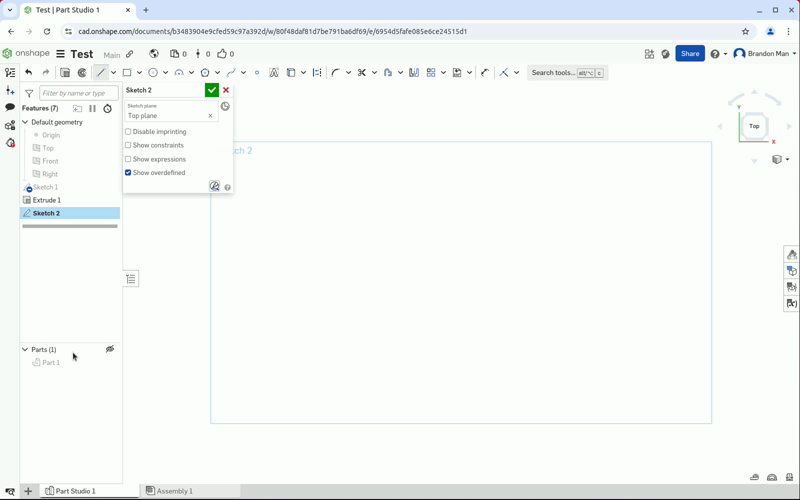
mouse_move(388, 282)
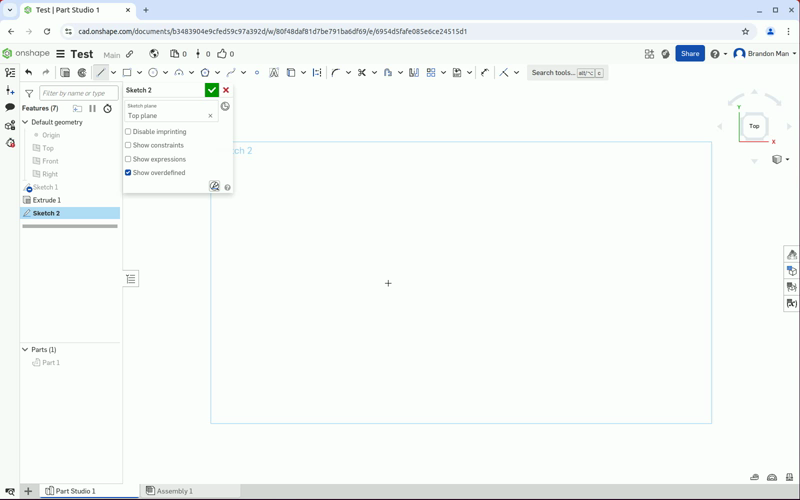
click(388, 282)
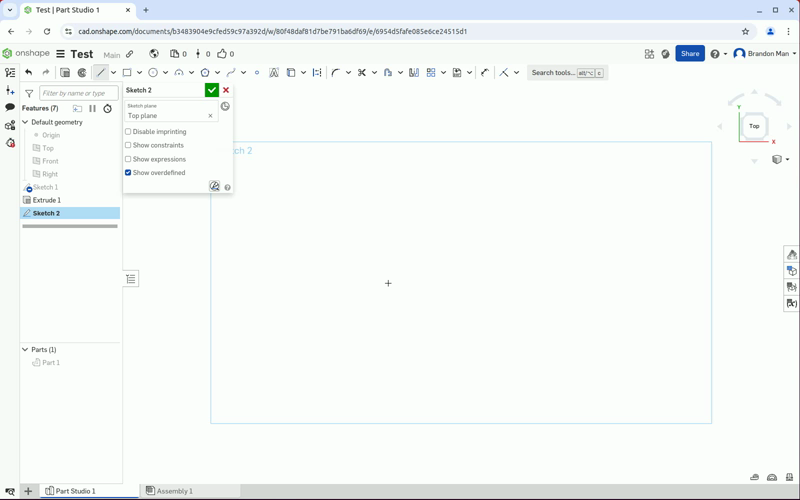
key_up(shift)
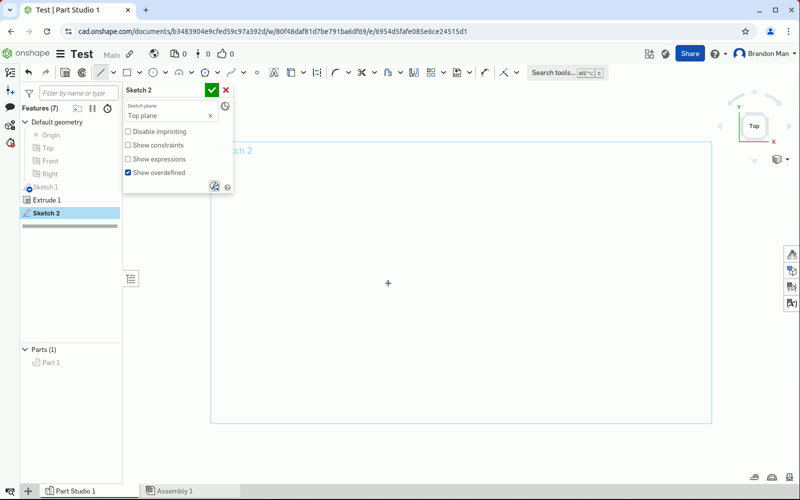
key_down(shift)
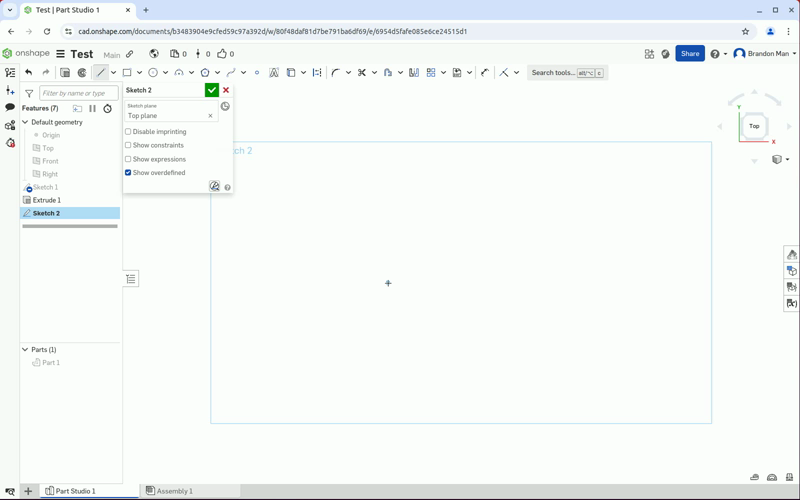
mouse_move(461, 356)
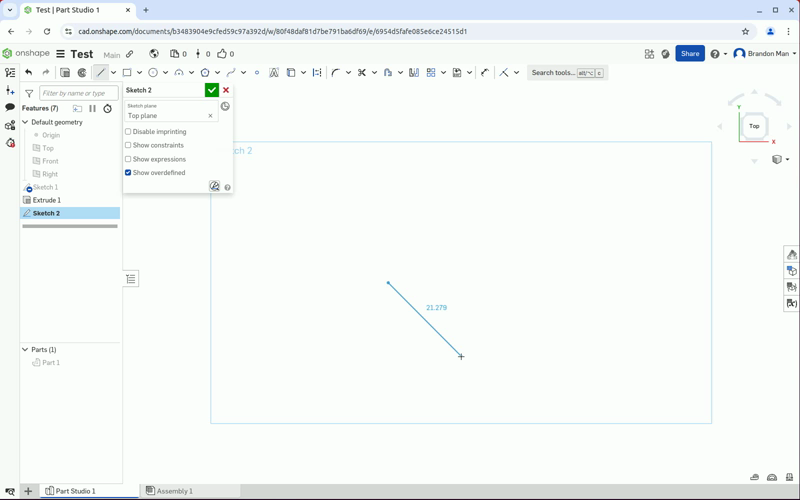
click(461, 356)
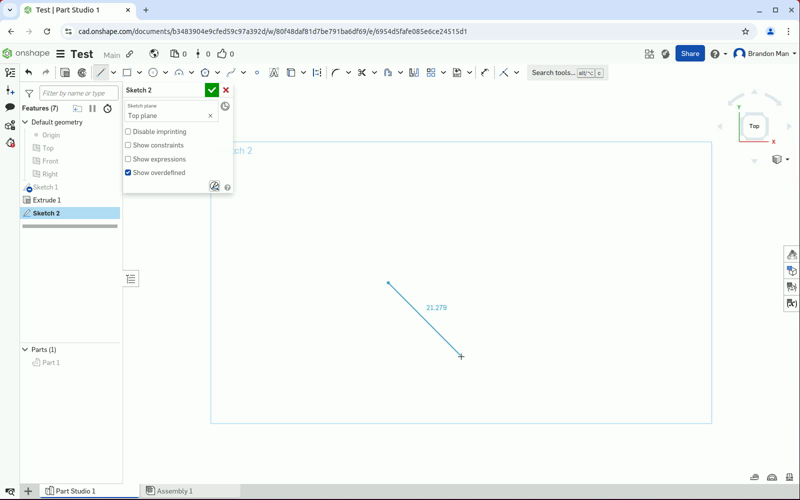
key_up(shift)
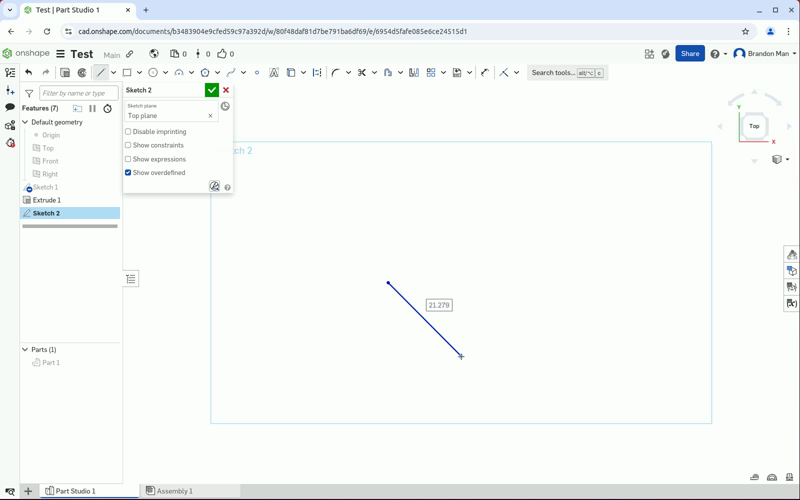
key_down(shift)
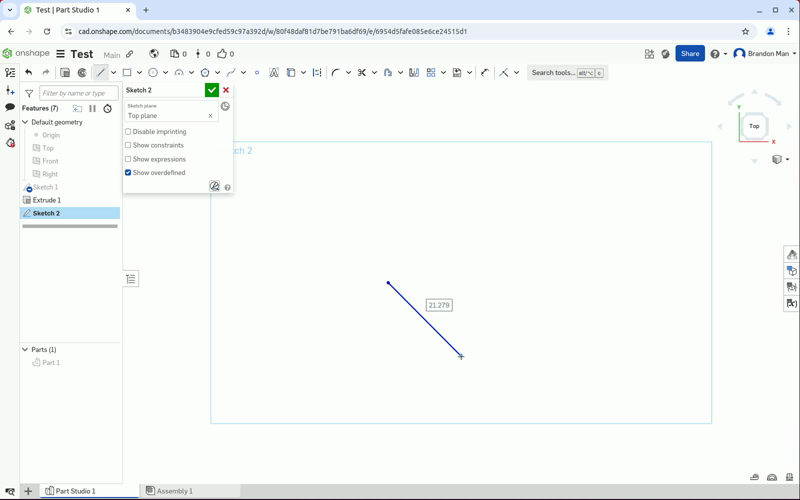
mouse_move(461, 282)
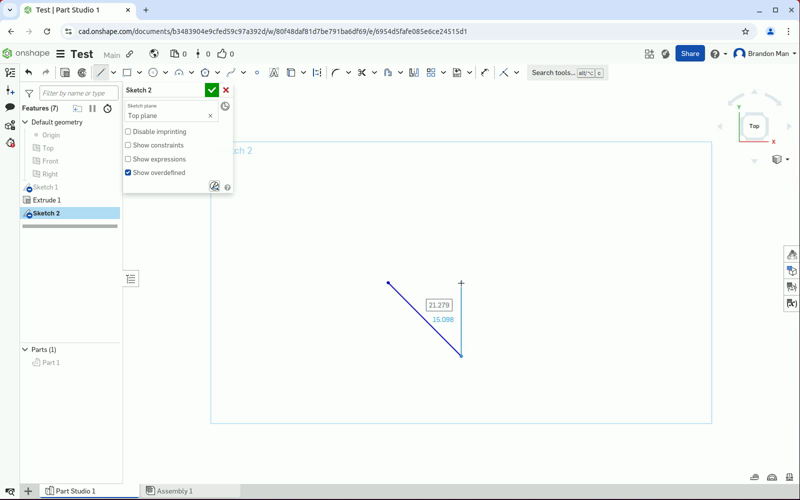
click(461, 282)
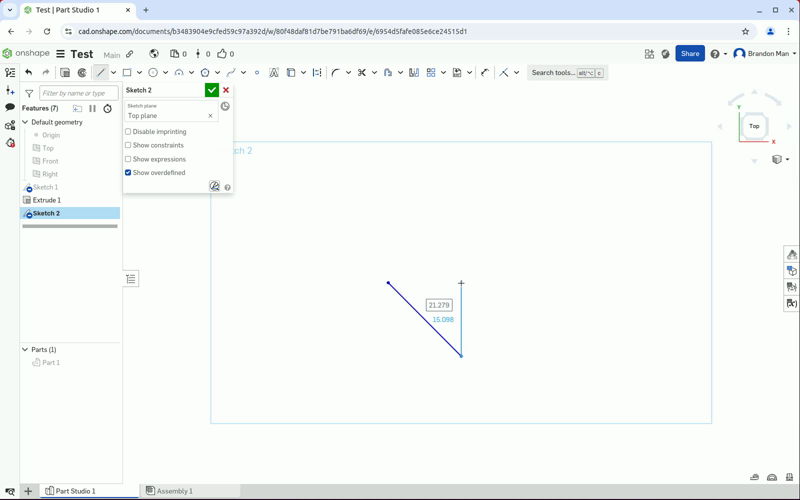
key_up(shift)
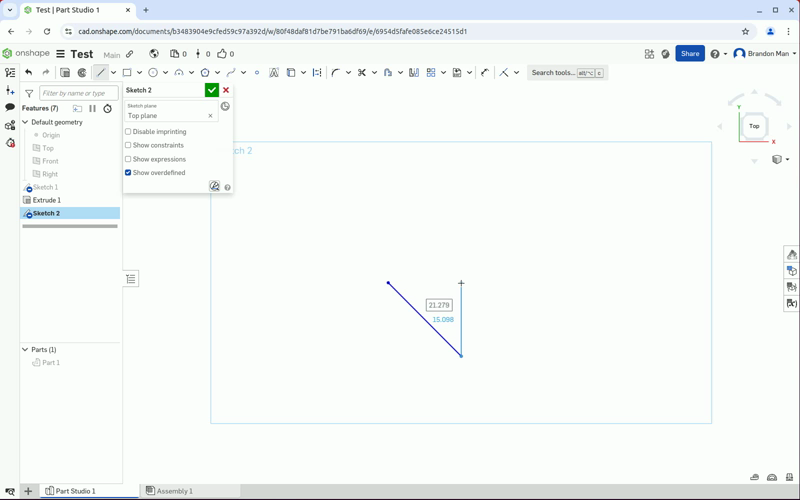
key_down(shift)
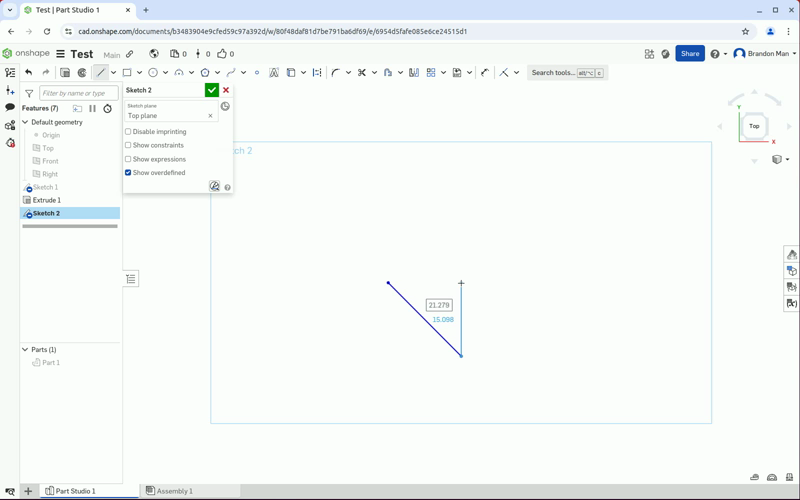
mouse_move(388, 282)
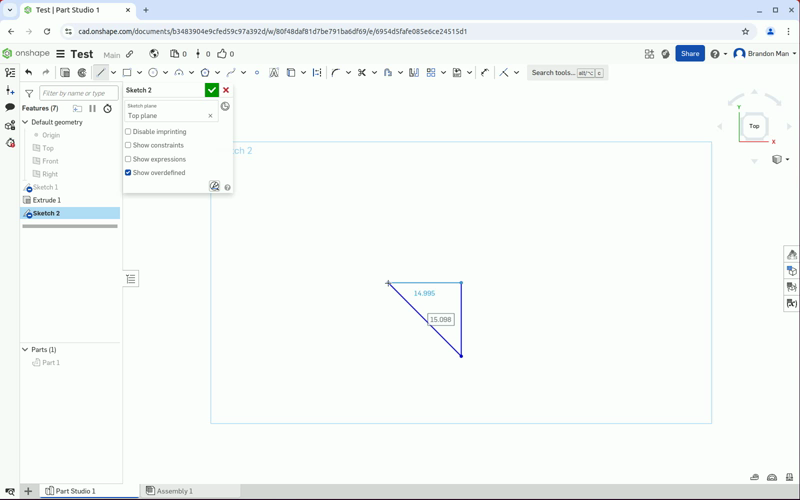
key_up(shift)
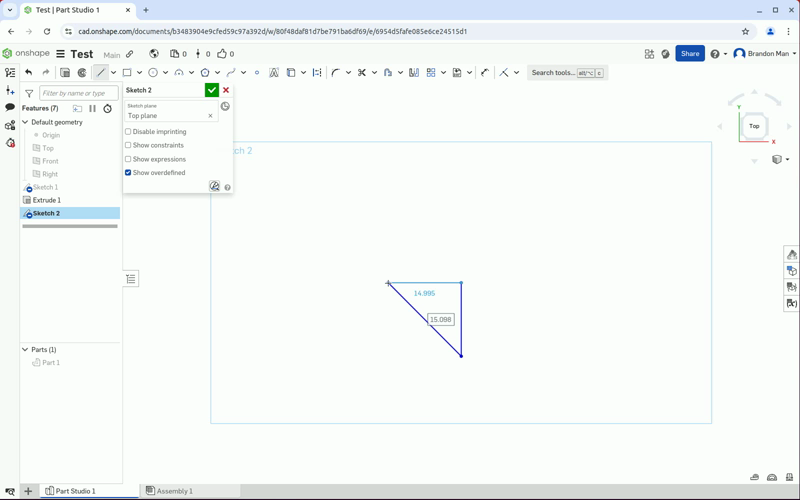
click(388, 282)
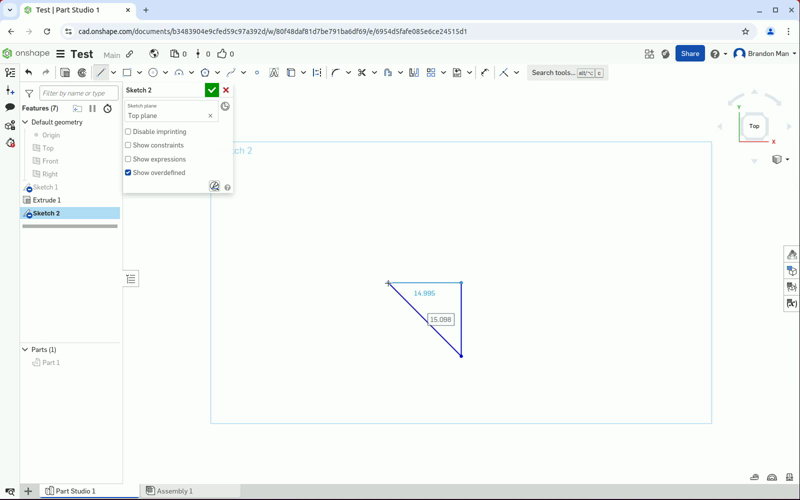
key(esc)
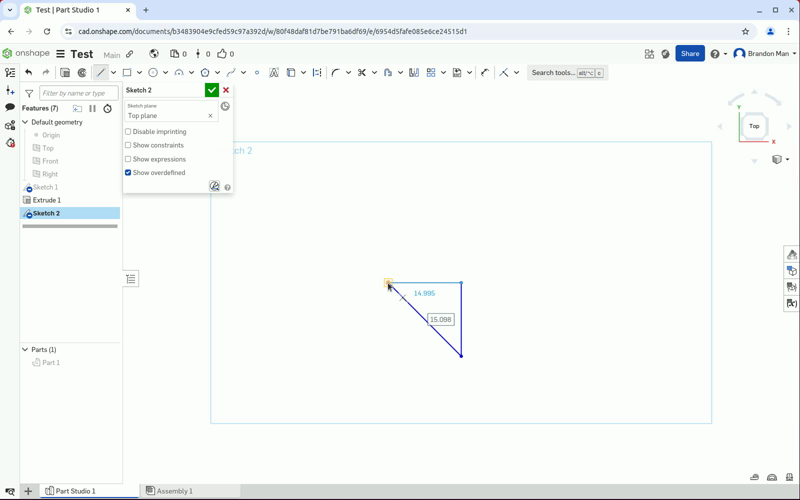
mouse_move(405, 289)
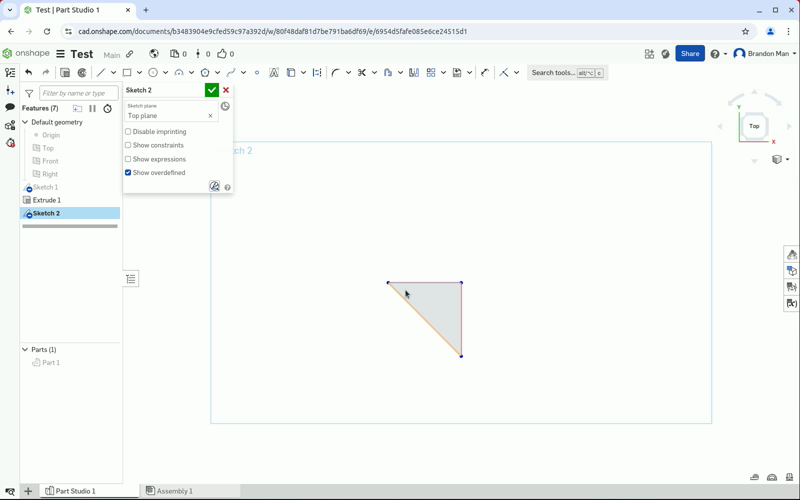
click(405, 289)
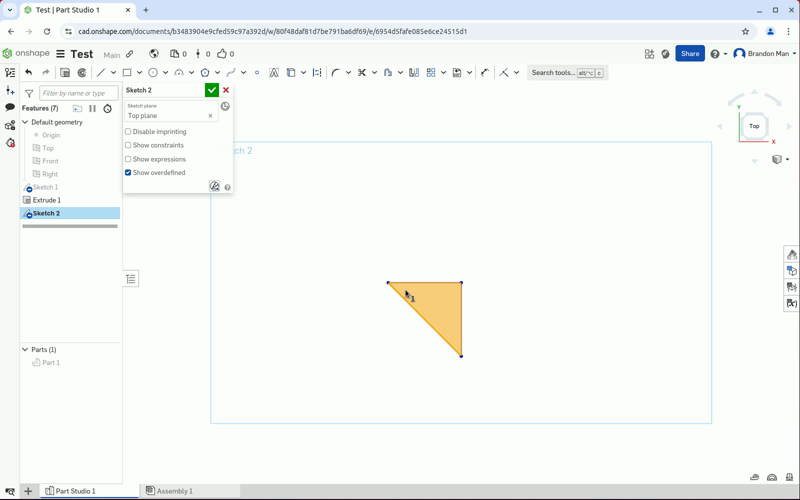
mouse_move(73, 352)
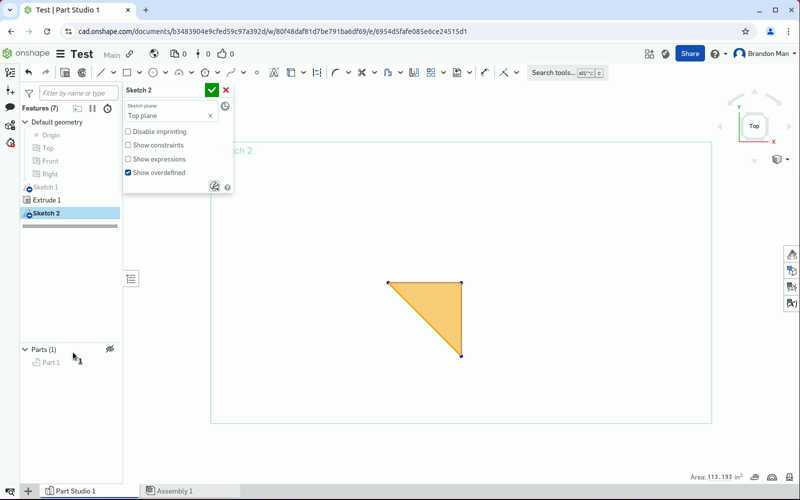
key(shift+y)
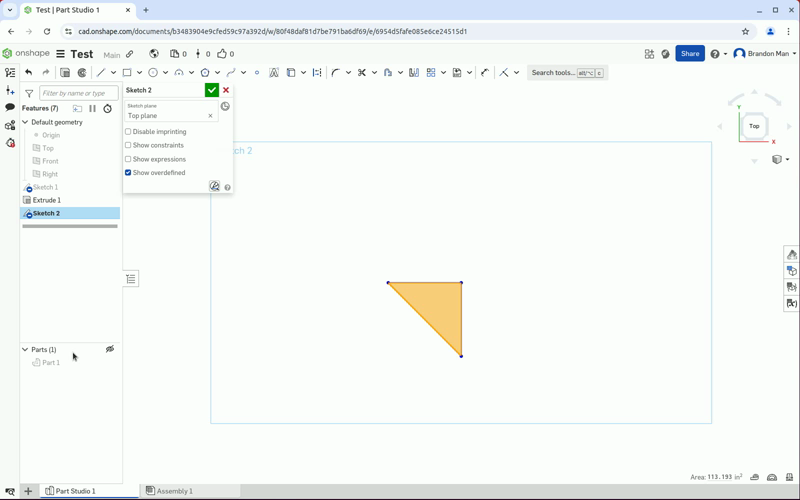
key(shift+e)
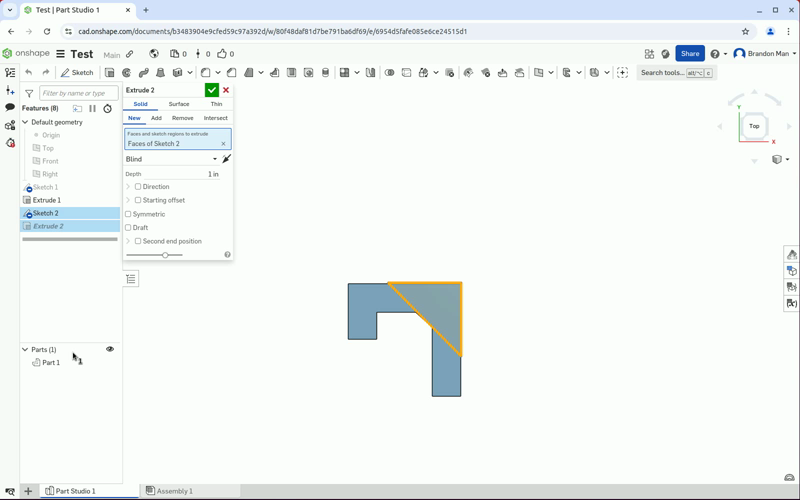
mouse_move(143, 106)
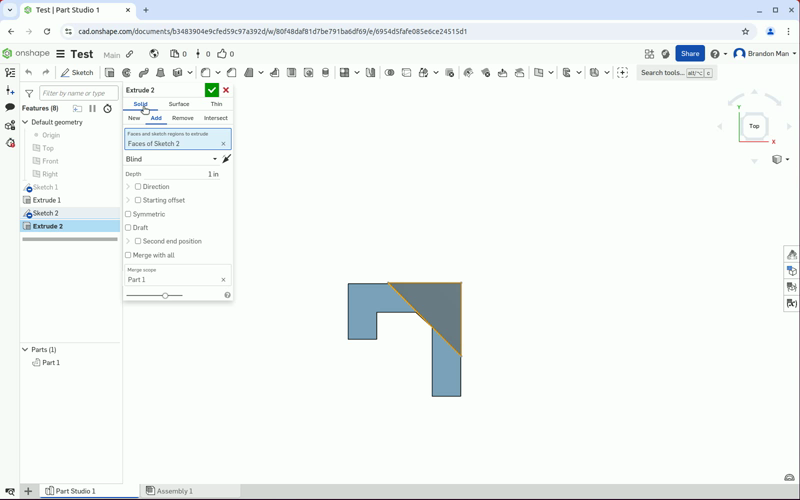
click(143, 106)
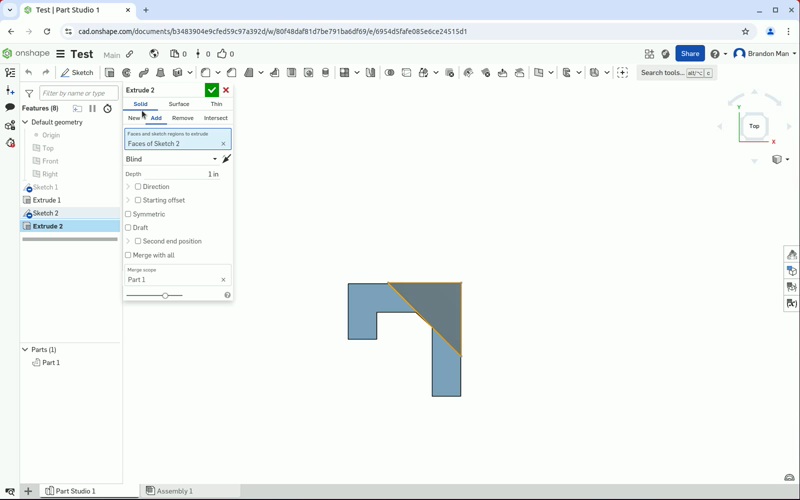
mouse_move(137, 120)
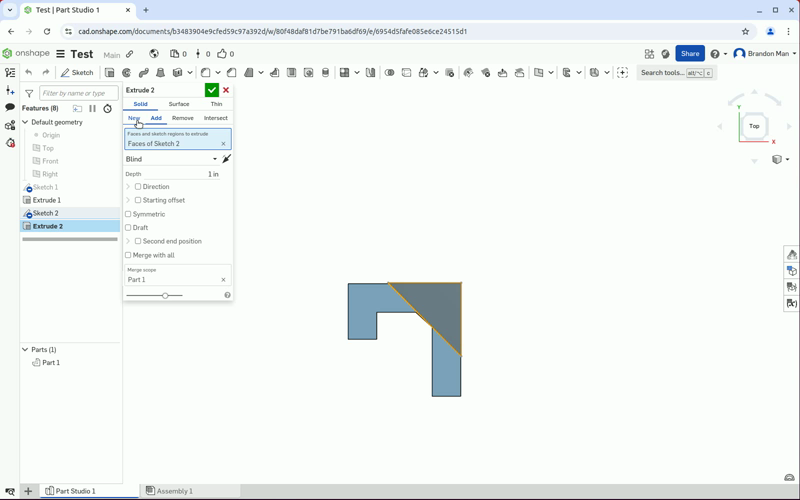
click(137, 120)
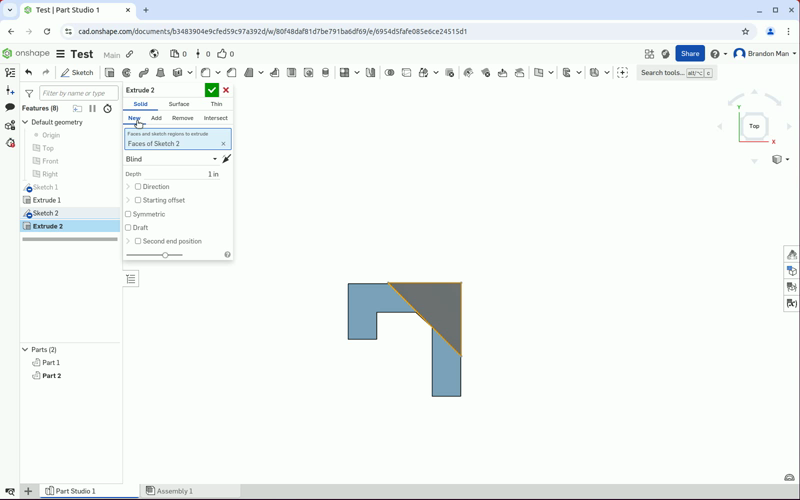
key(tab, 4)
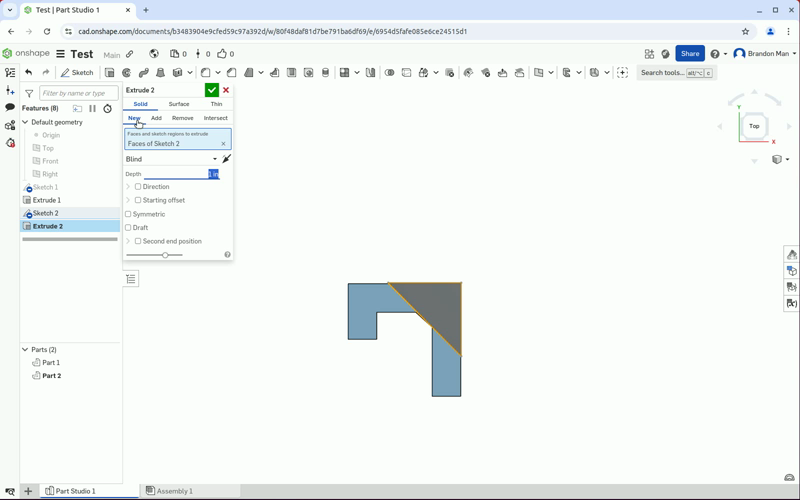
text(1.204)
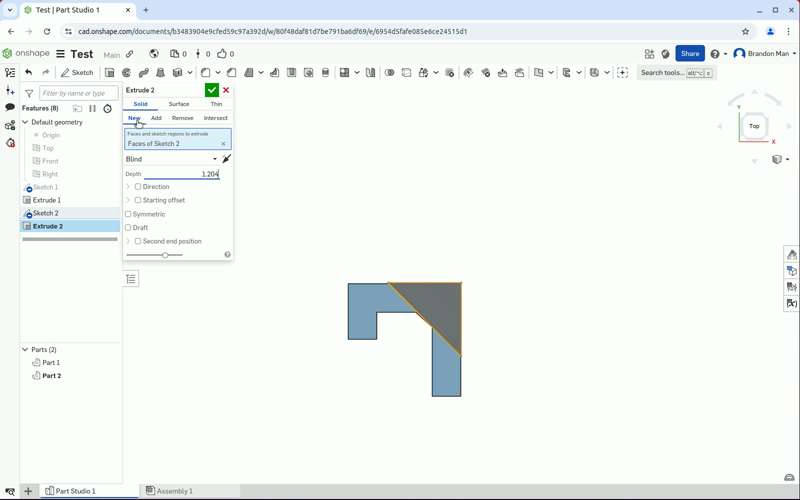
key(enter)
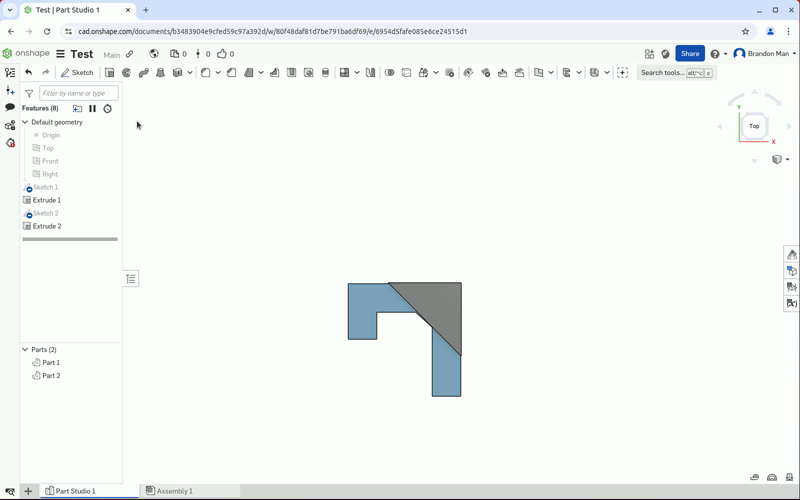
key(shift+h)
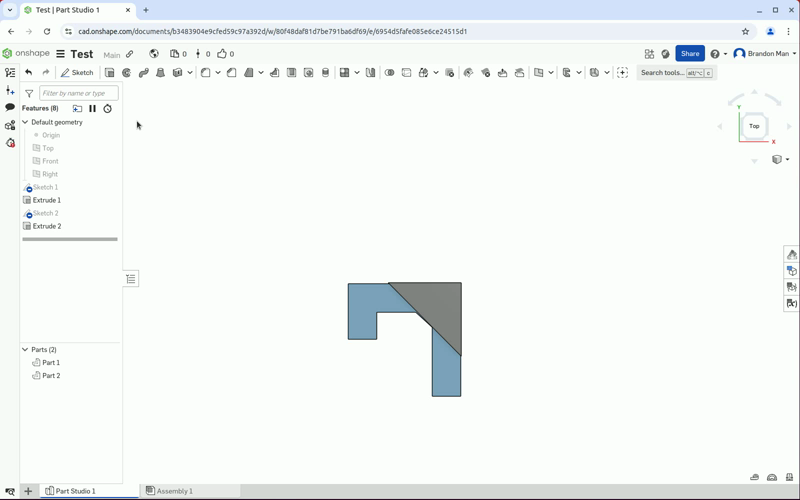
key(shift+h)
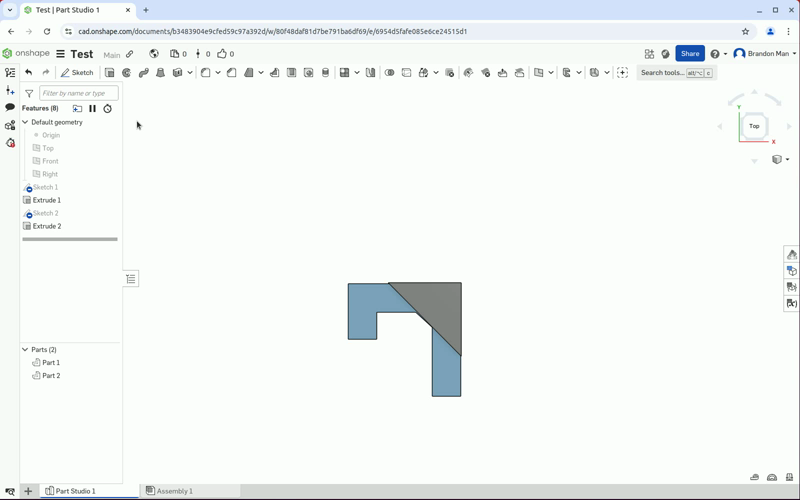
mouse_move(73, 189)
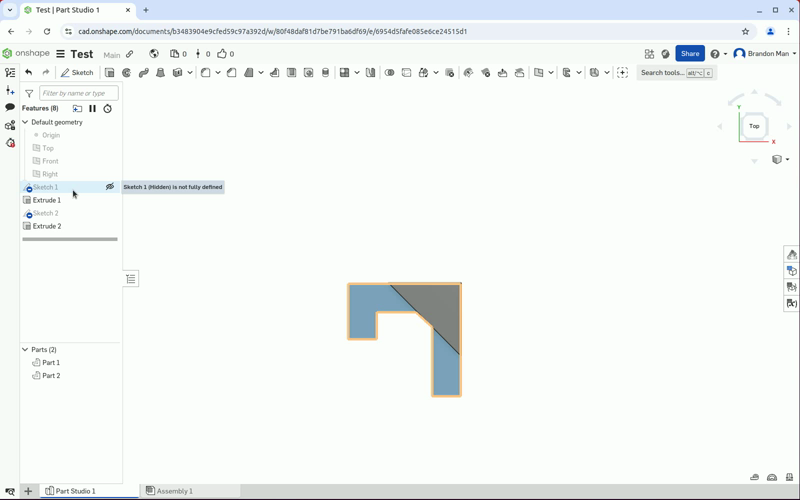
click(73, 189)
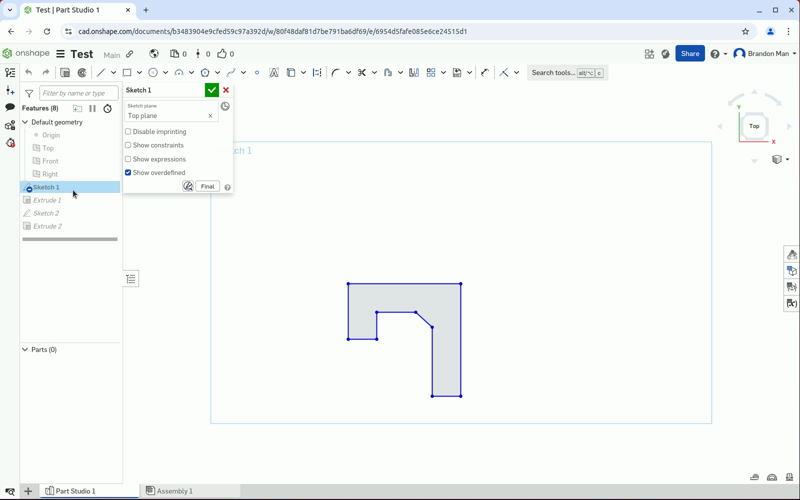
mouse_move(229, 92)
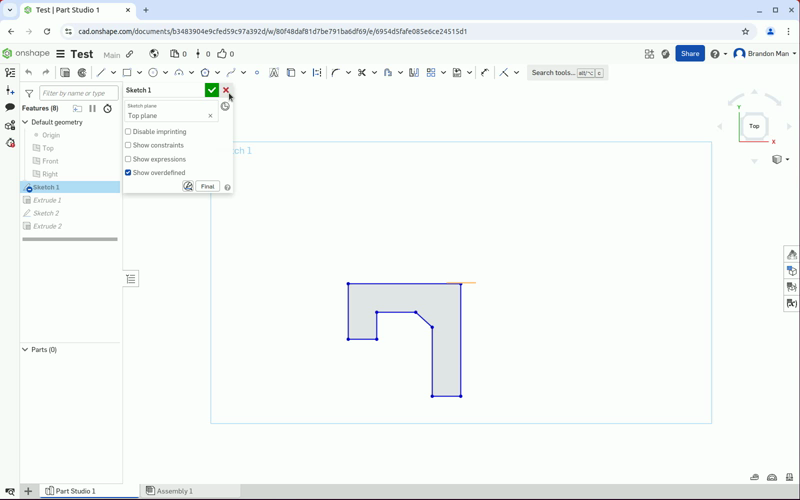
click(229, 92)
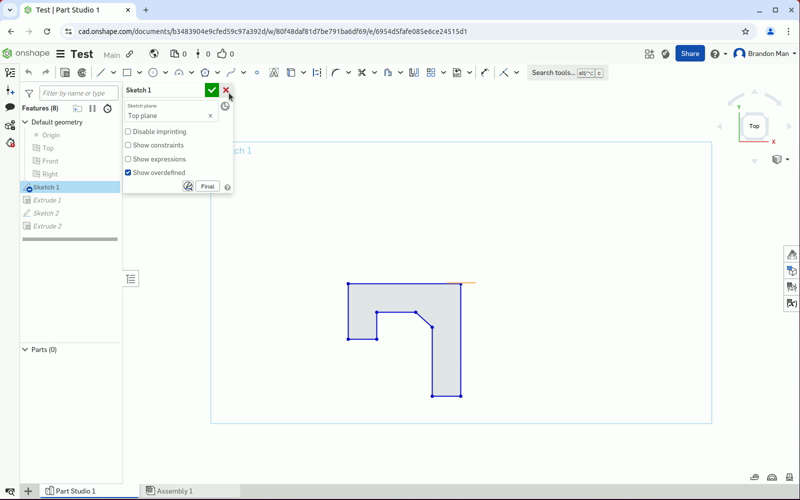
key(shift+s)
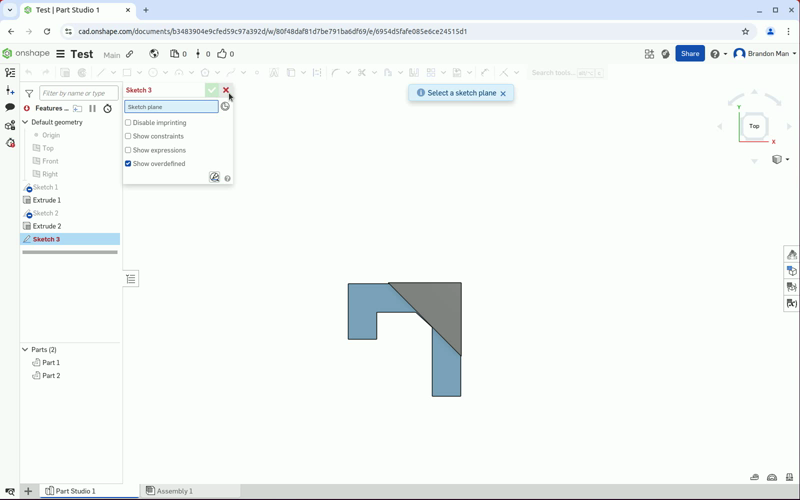
mouse_move(73, 150)
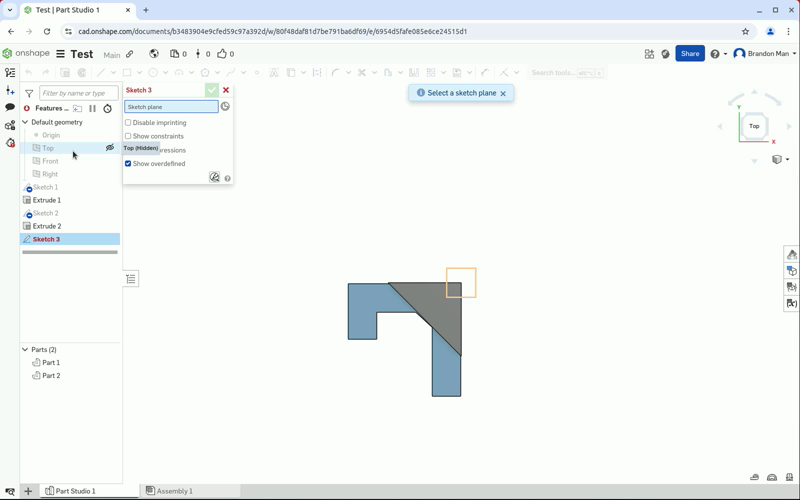
click(73, 150)
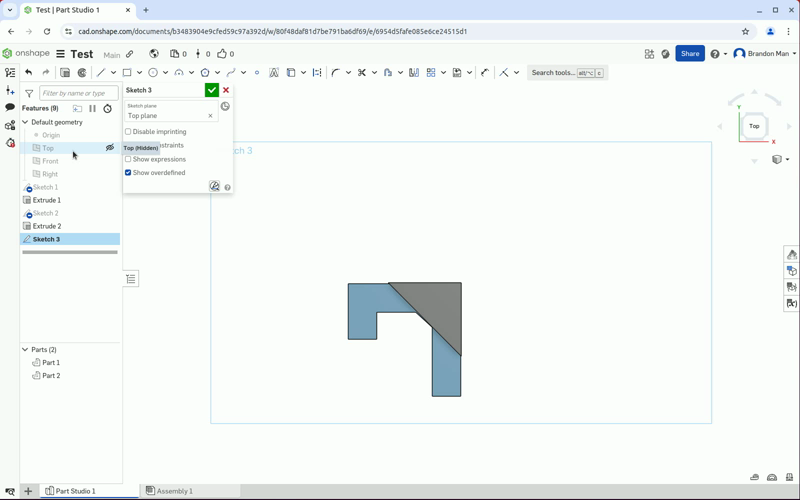
mouse_move(73, 352)
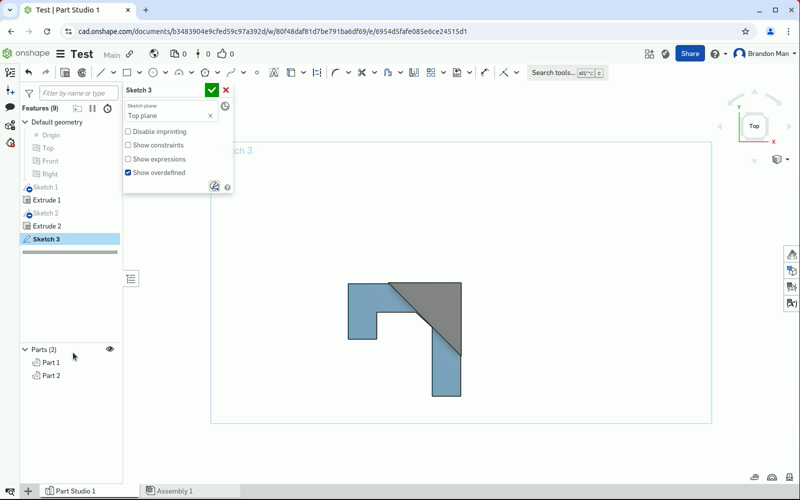
key(y)
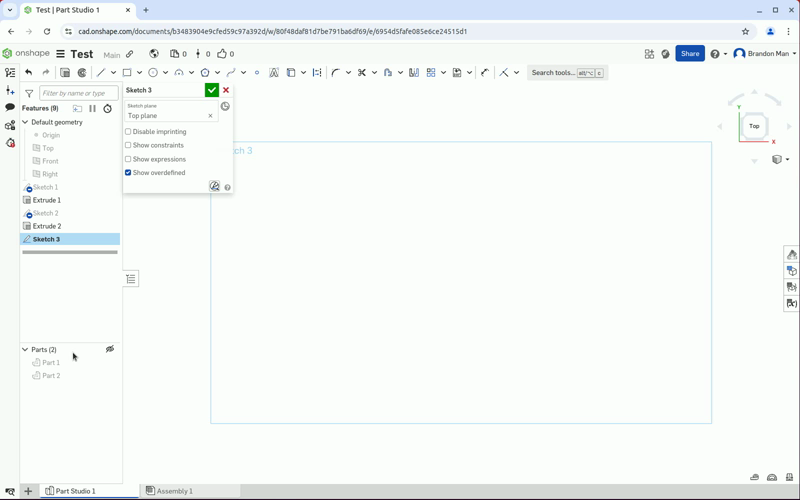
key(l)
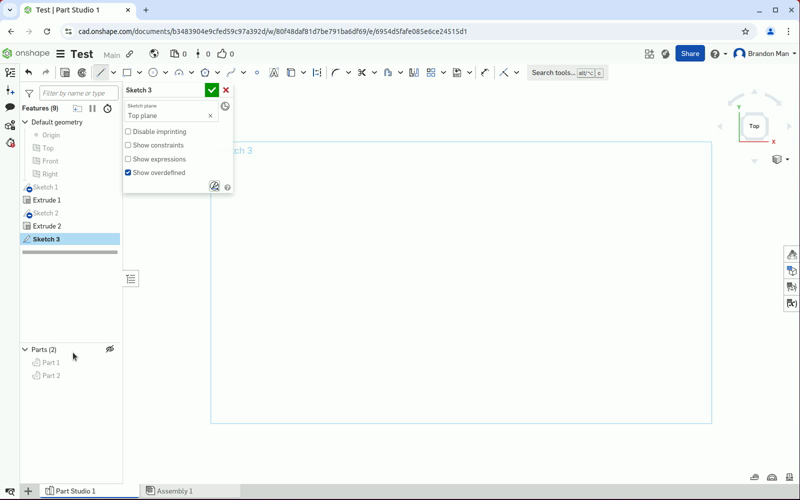
key_down(shift)
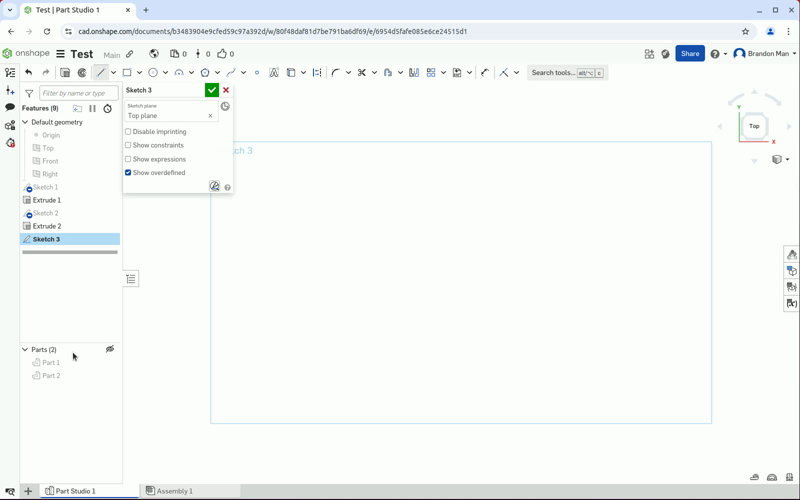
mouse_move(416, 282)
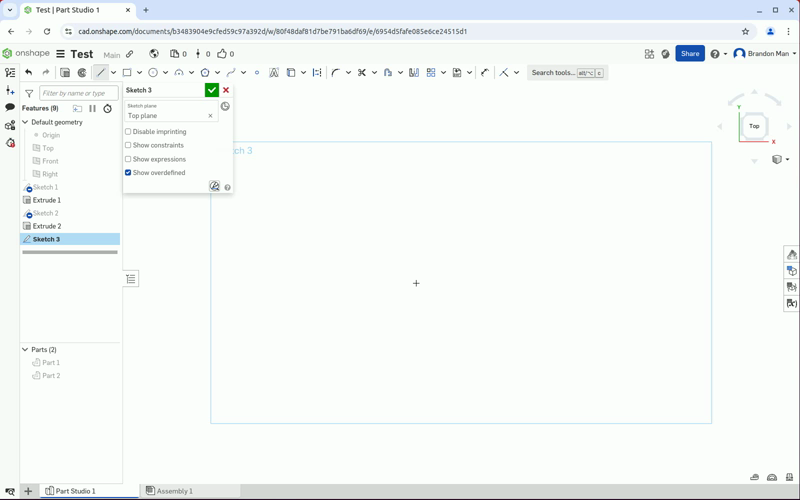
click(416, 282)
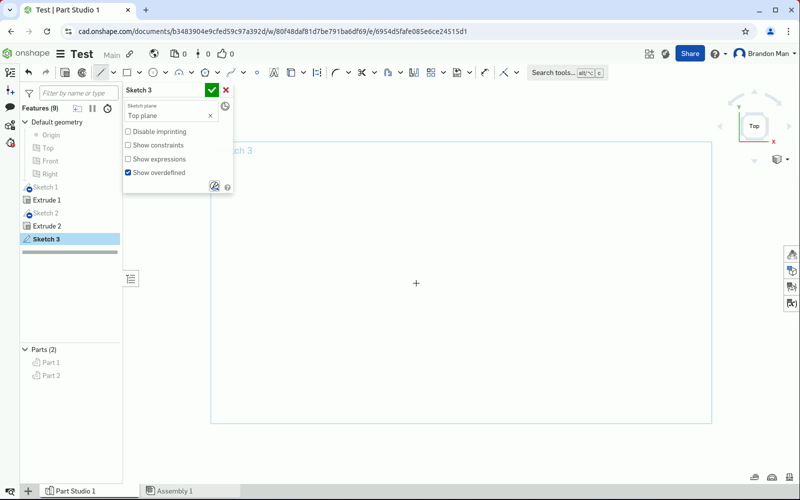
key_up(shift)
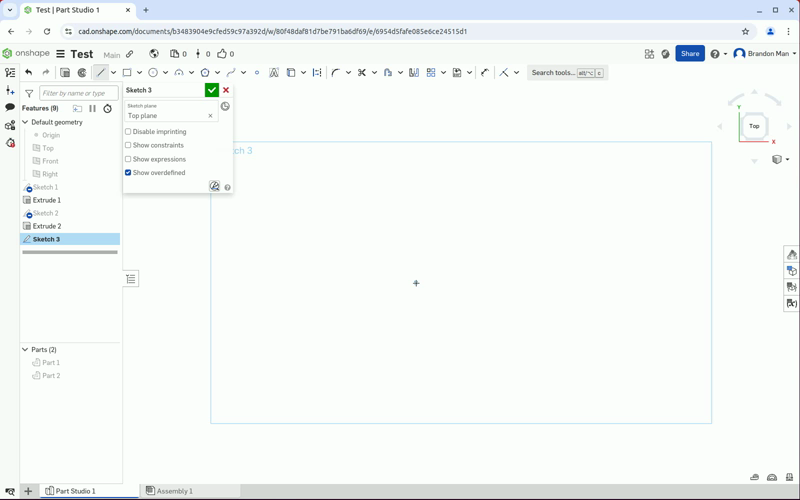
key_down(shift)
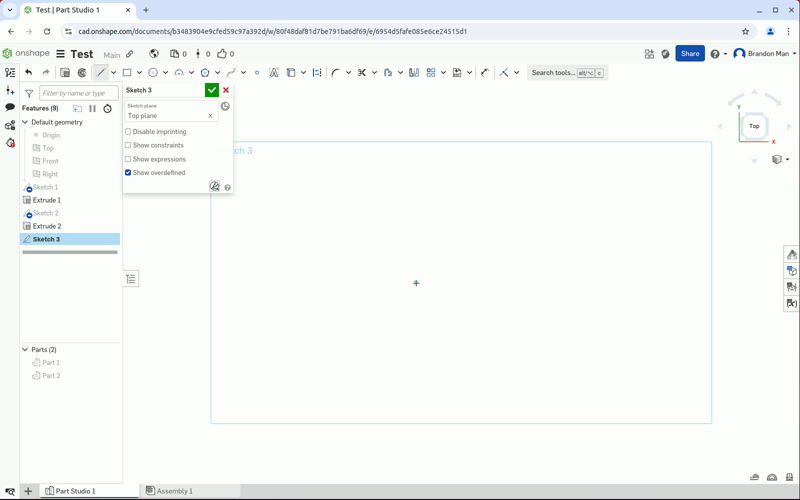
mouse_move(461, 328)
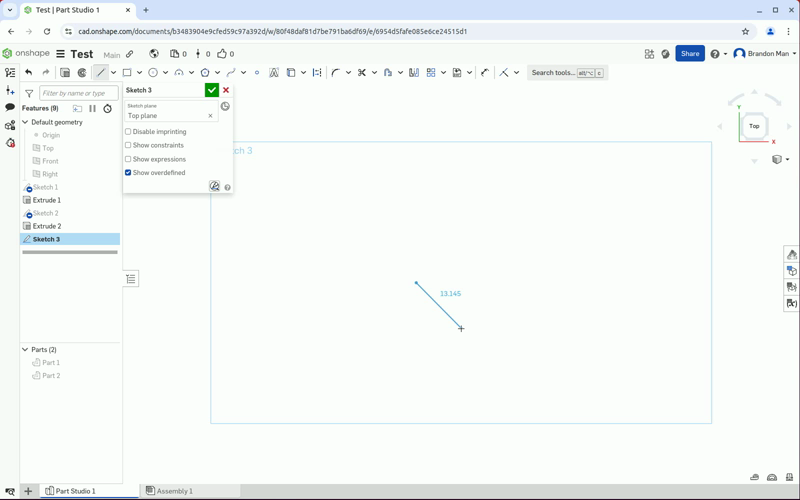
click(461, 328)
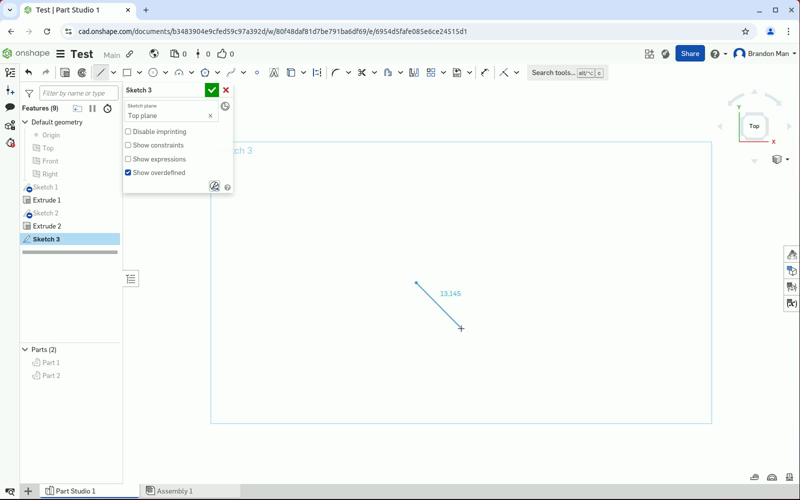
key_up(shift)
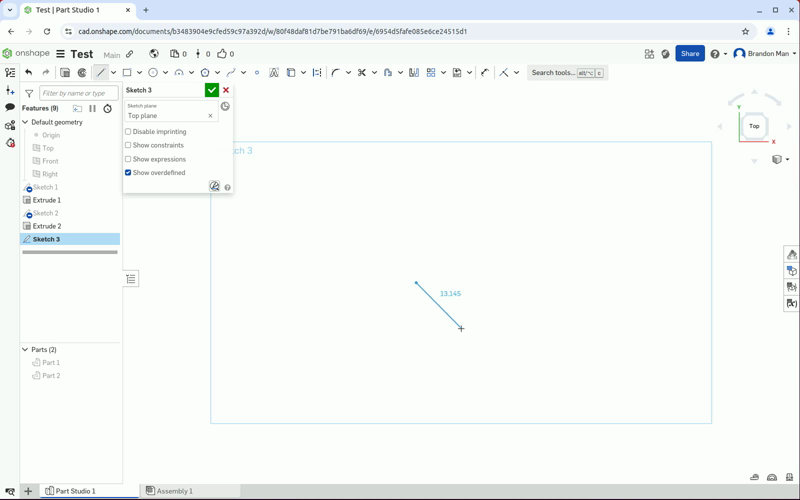
key_down(shift)
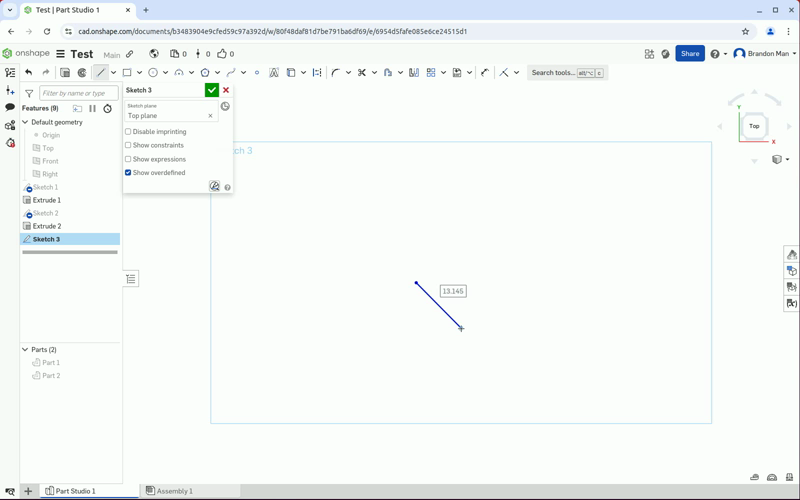
mouse_move(491, 328)
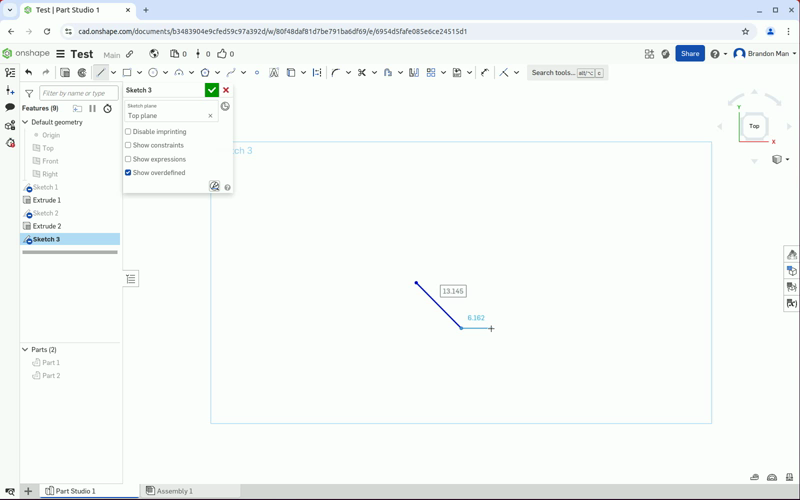
mouse_move(461, 282)
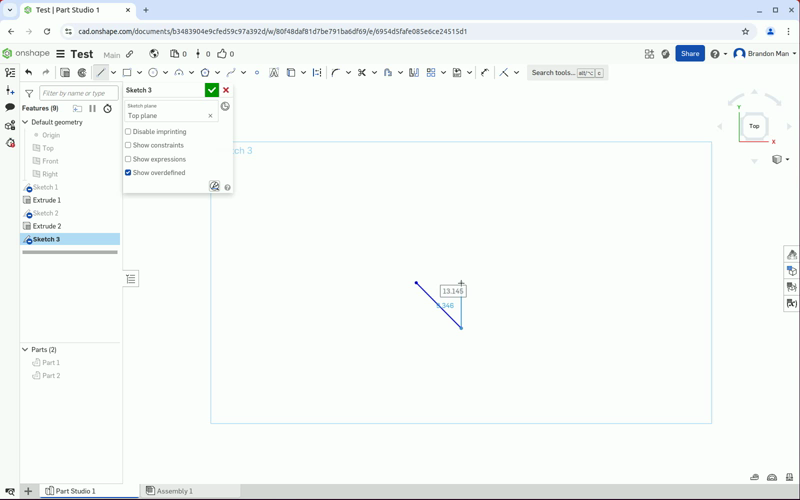
click(461, 282)
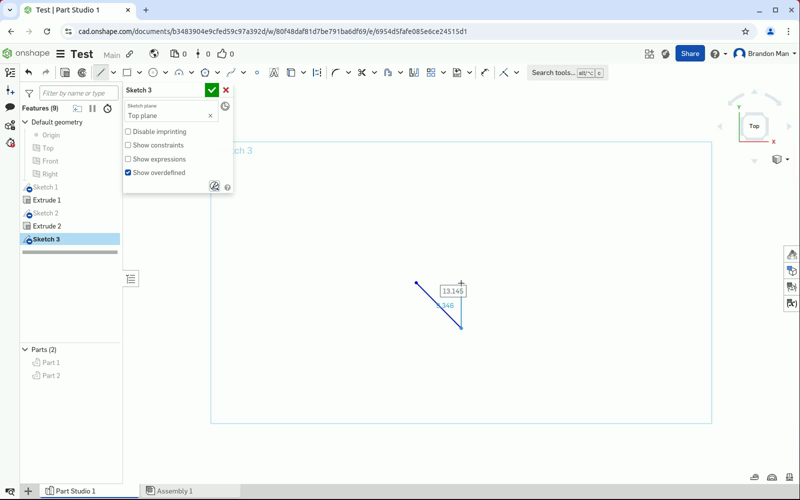
key_up(shift)
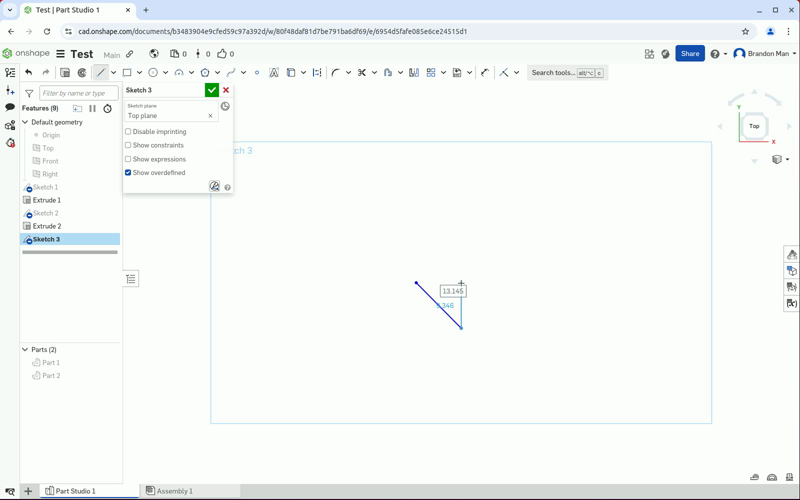
mouse_move(491, 282)
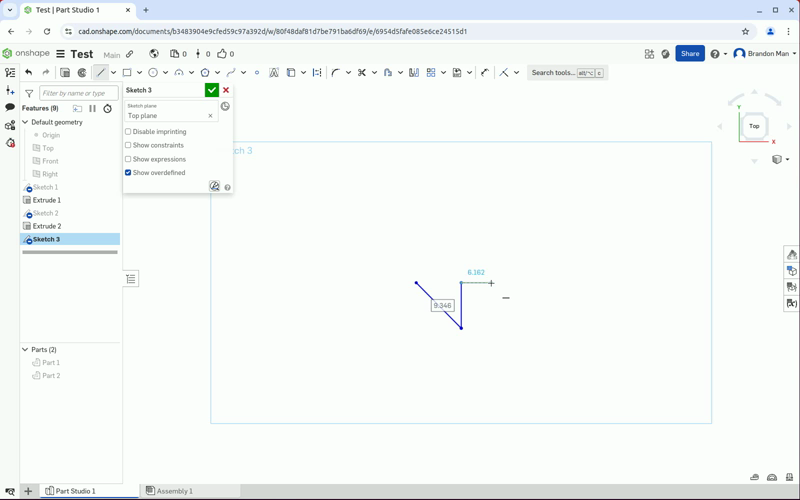
key_down(shift)
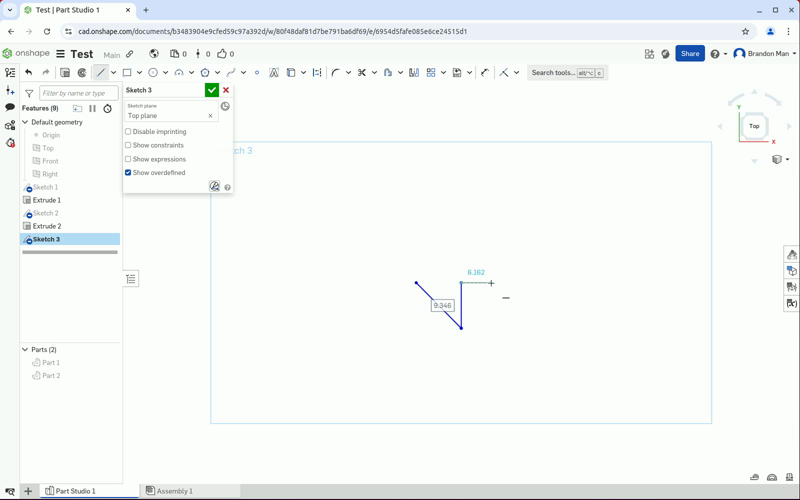
mouse_move(416, 282)
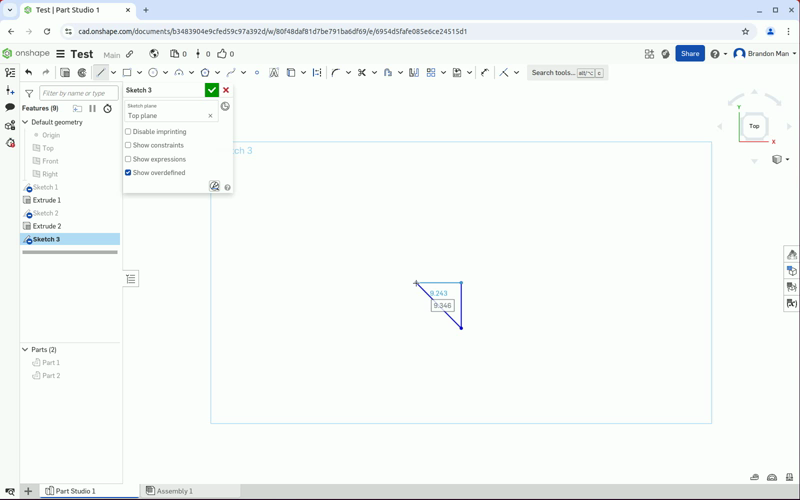
key_up(shift)
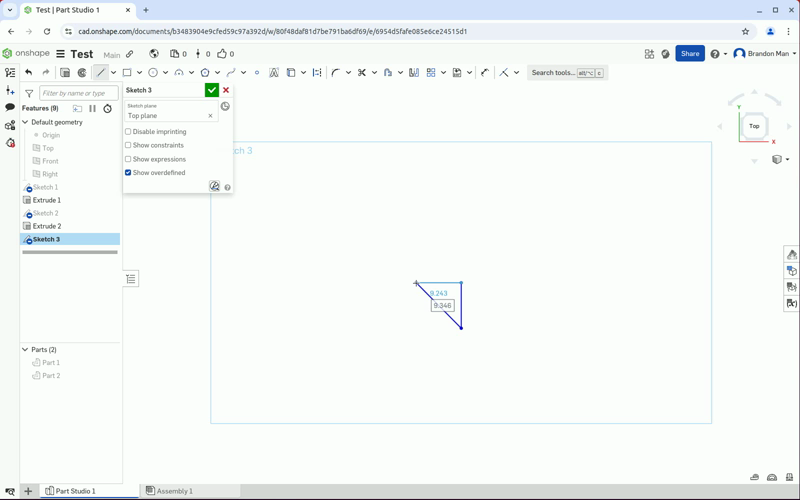
click(416, 282)
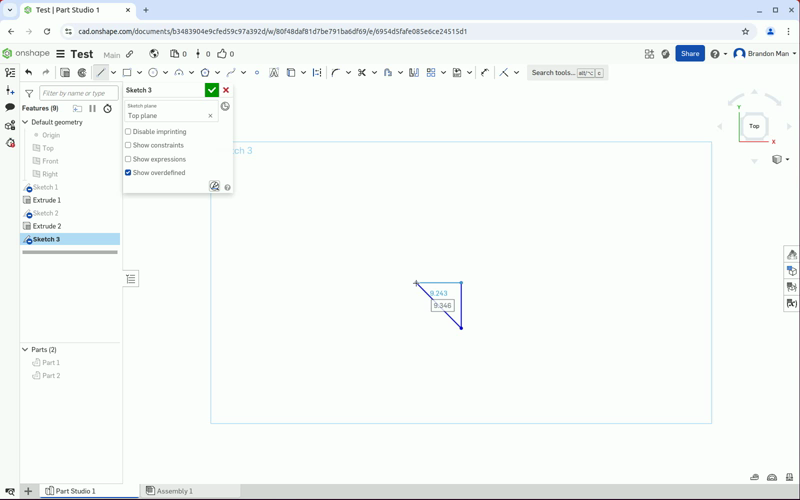
key(esc)
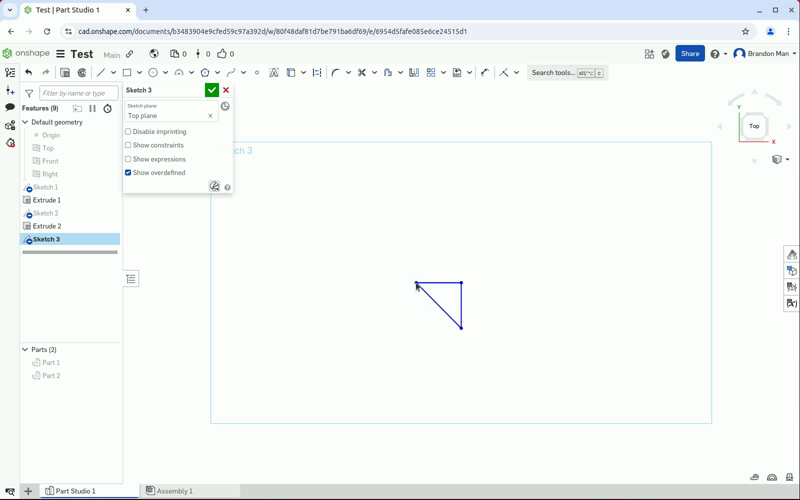
mouse_move(446, 285)
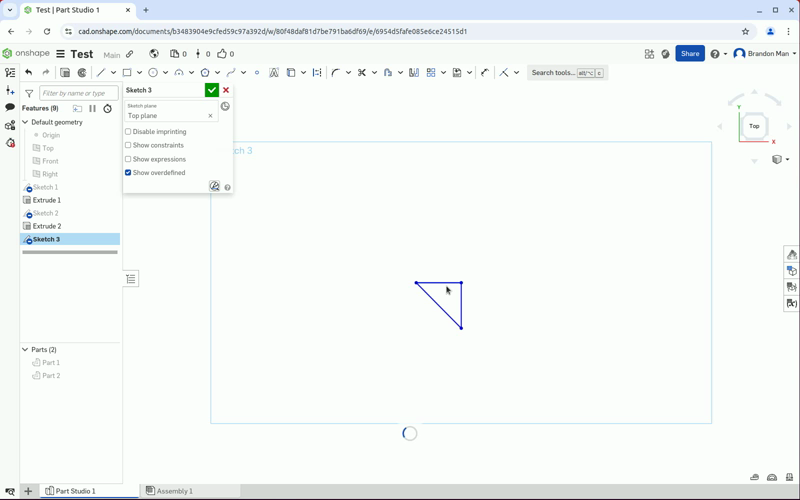
scroll(6)
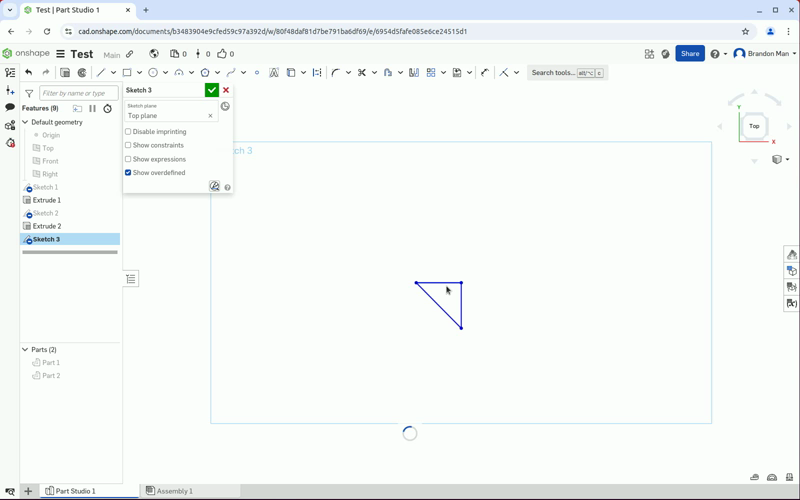
scroll(6)
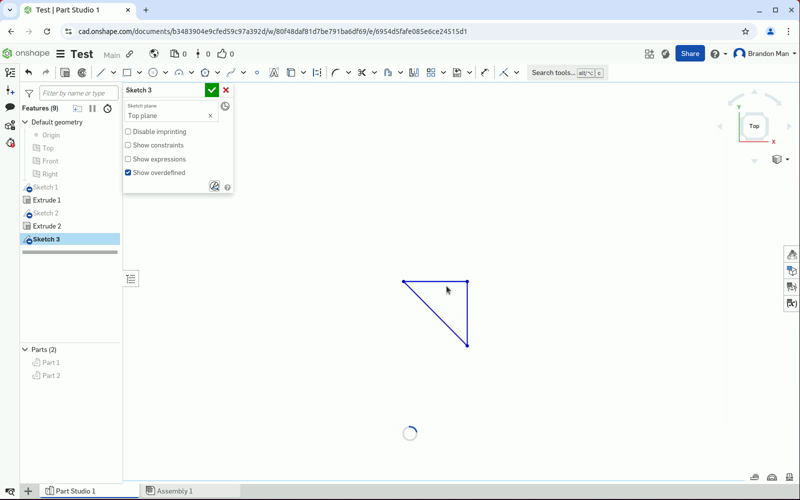
scroll(6)
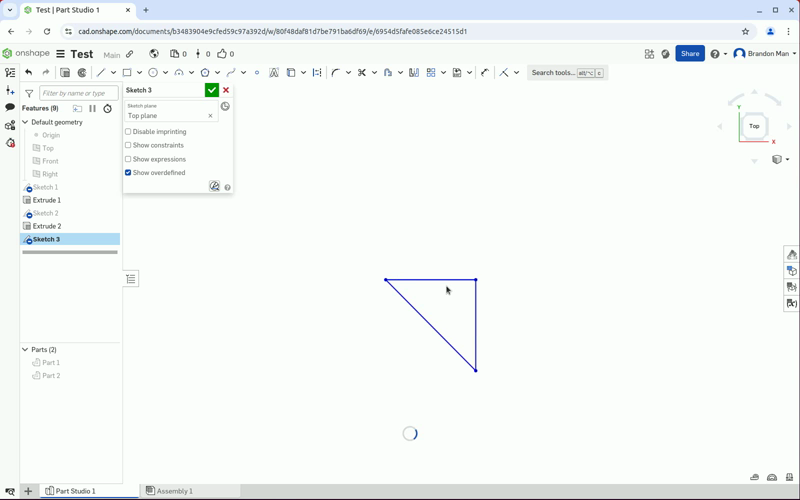
scroll(6)
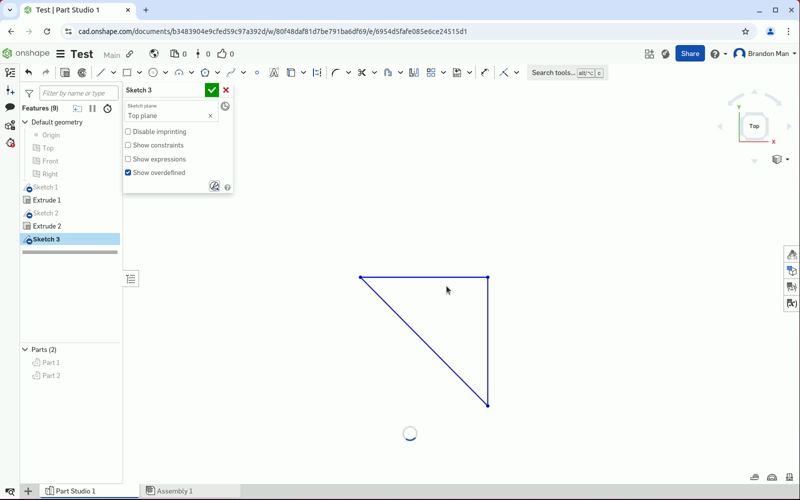
scroll(6)
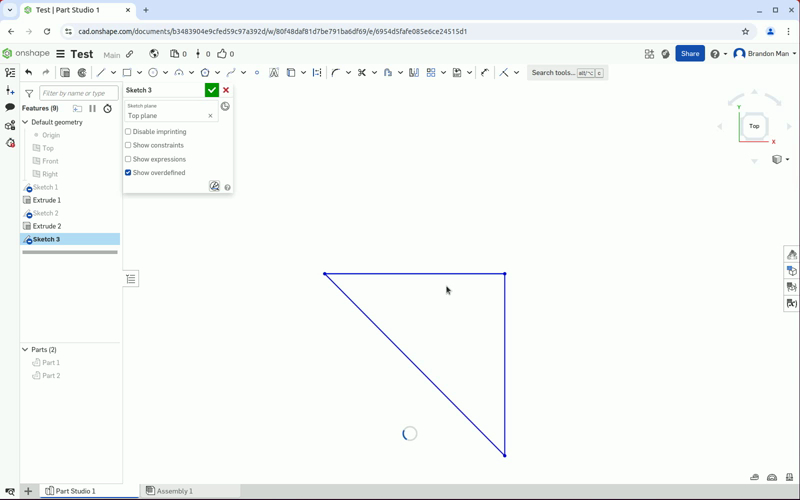
scroll(6)
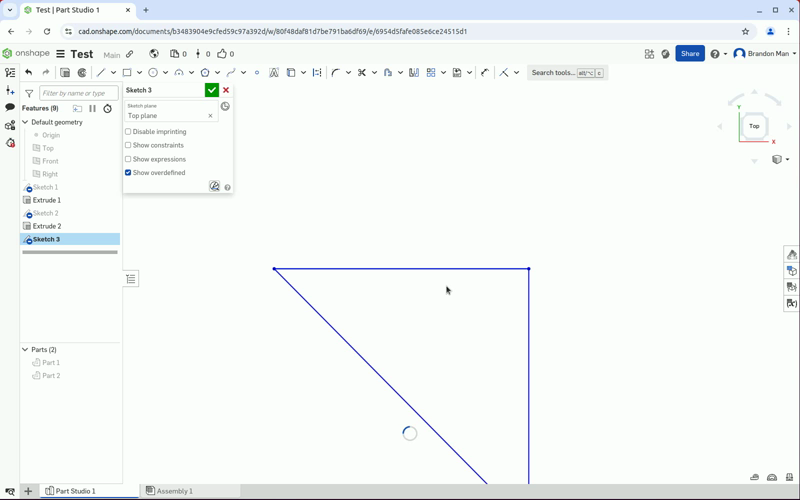
scroll(6)
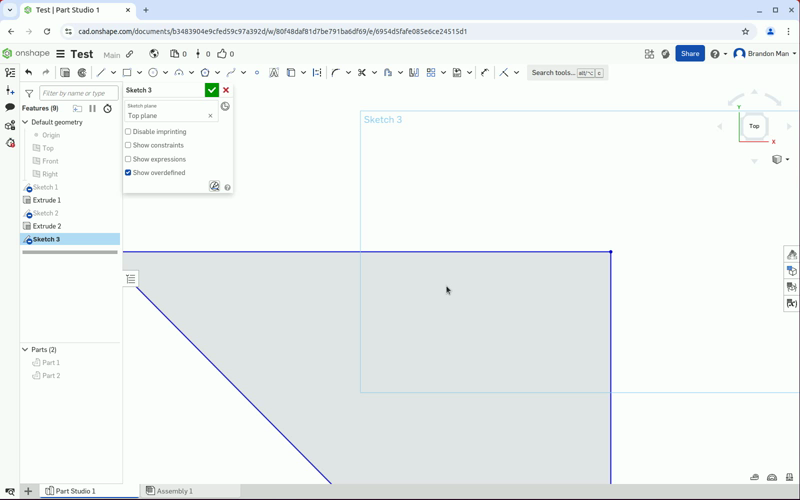
click(446, 285)
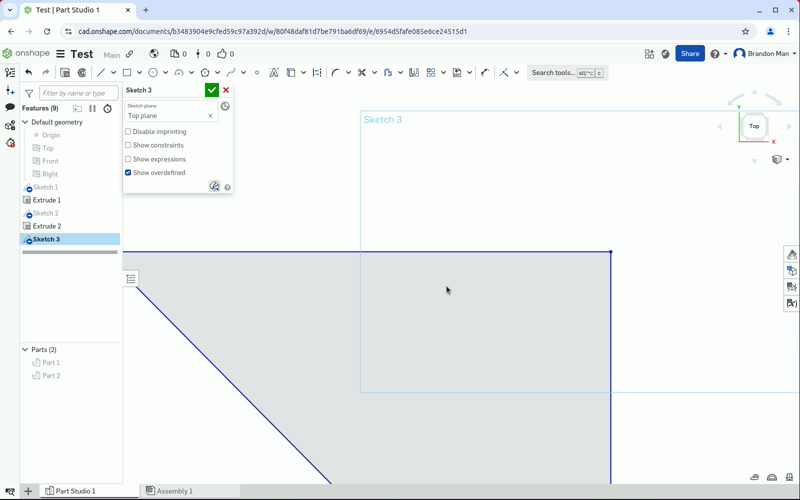
scroll(-6)
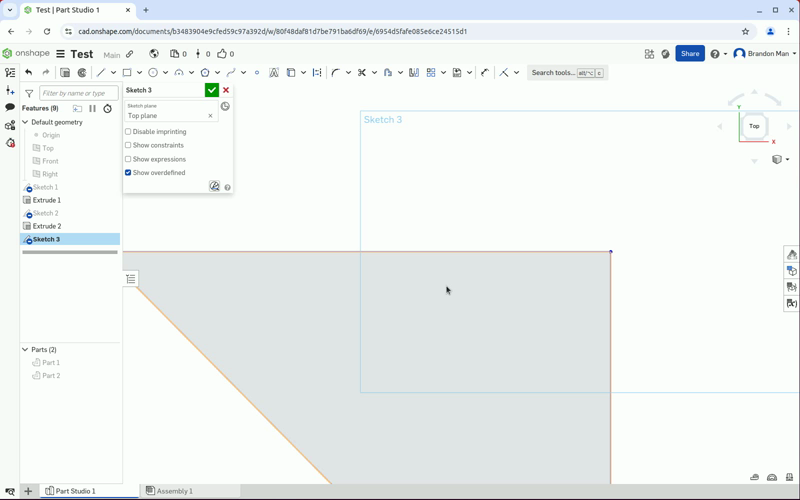
scroll(-6)
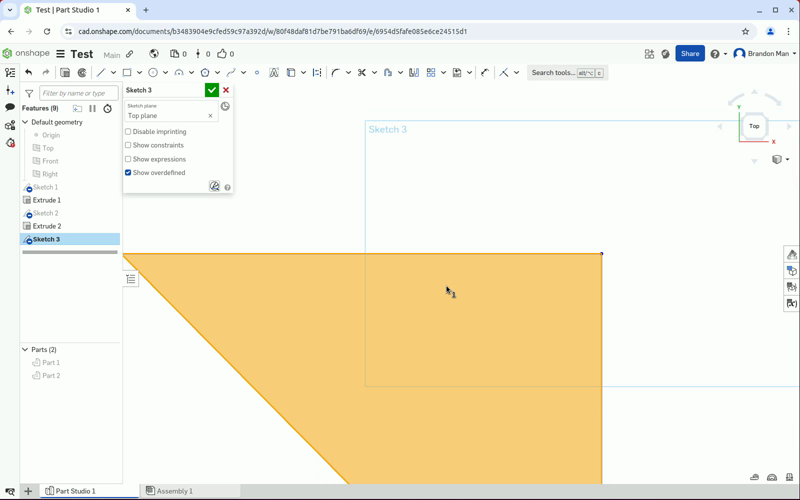
scroll(-6)
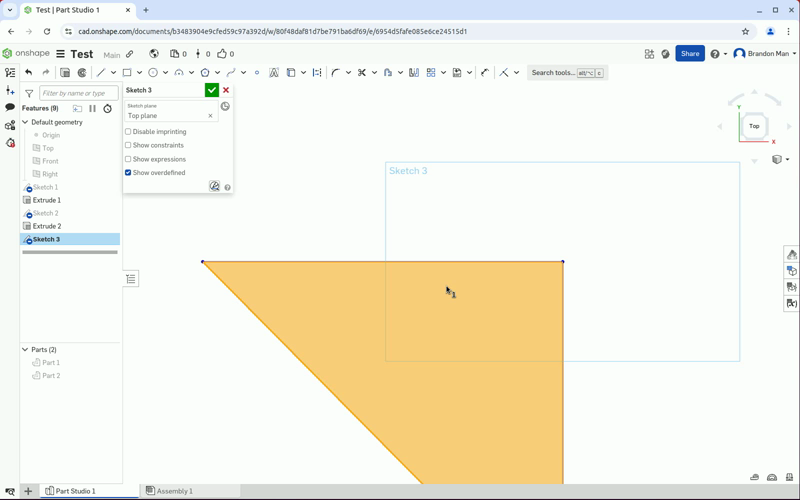
scroll(-6)
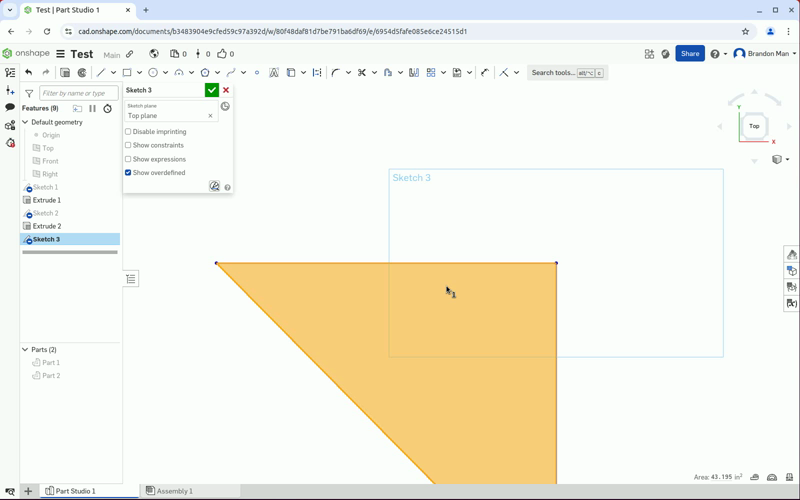
scroll(-6)
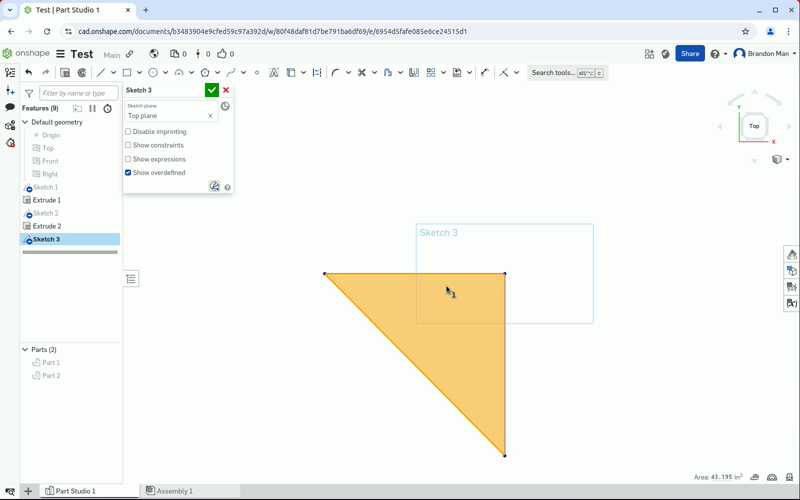
scroll(-6)
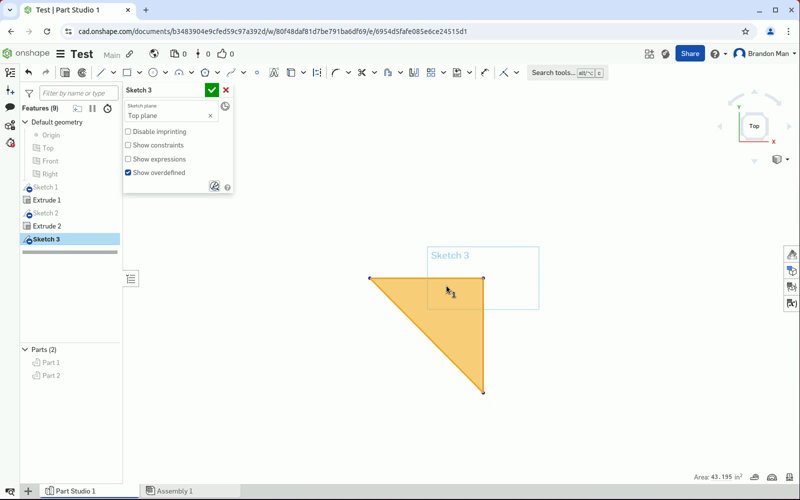
scroll(-6)
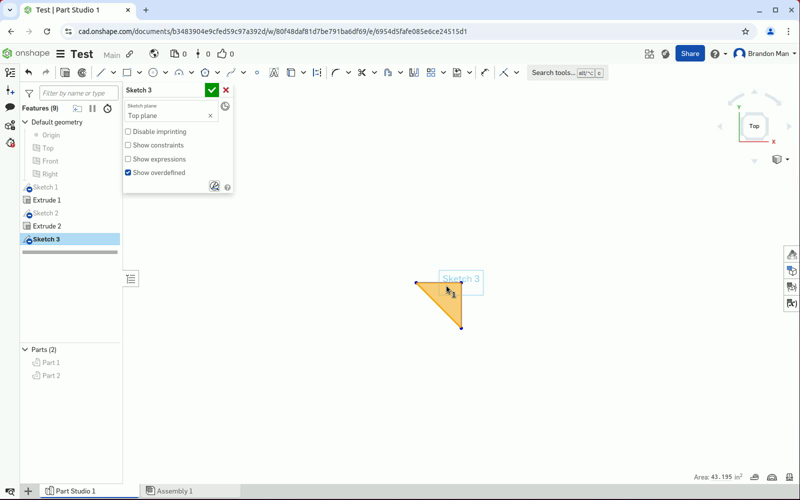
mouse_move(73, 352)
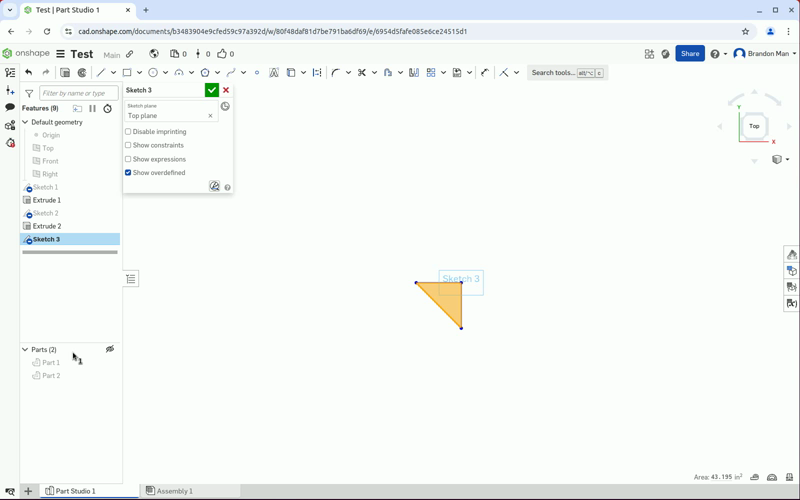
key(shift+y)
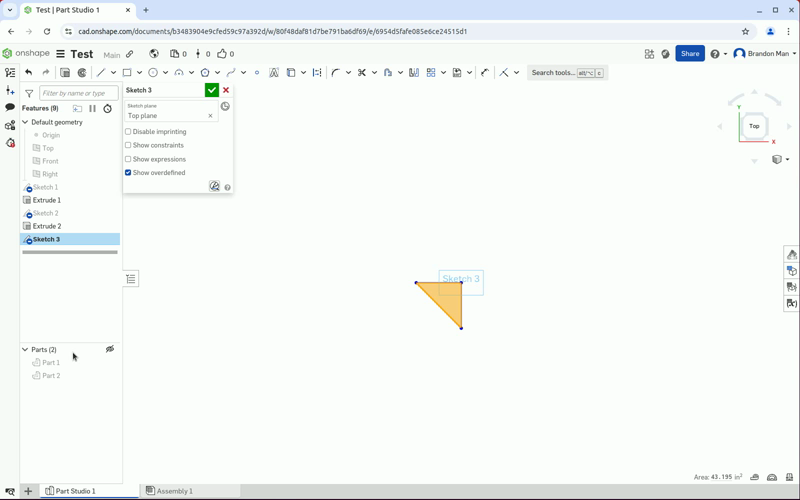
key(shift+e)
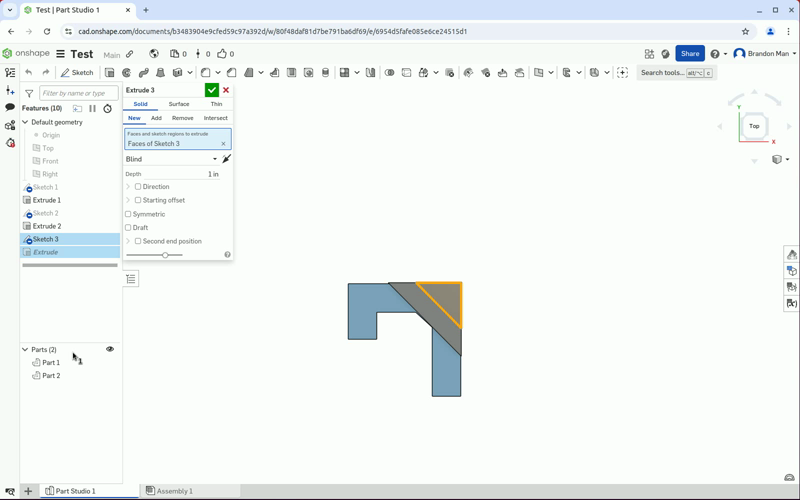
mouse_move(143, 106)
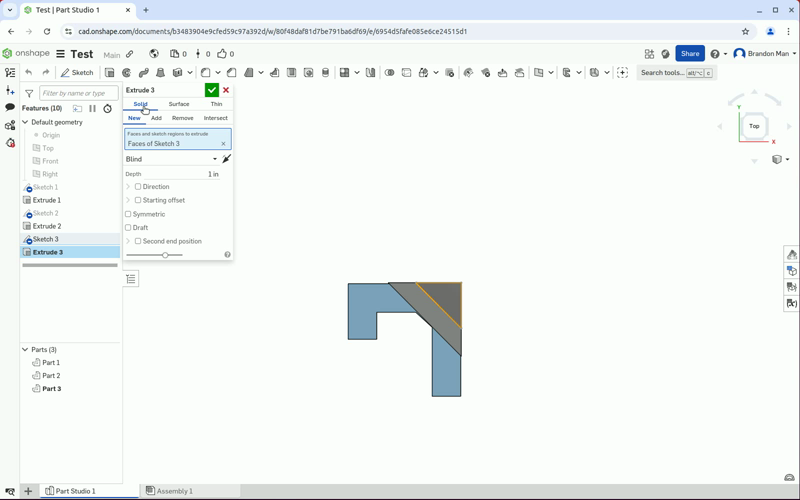
click(143, 106)
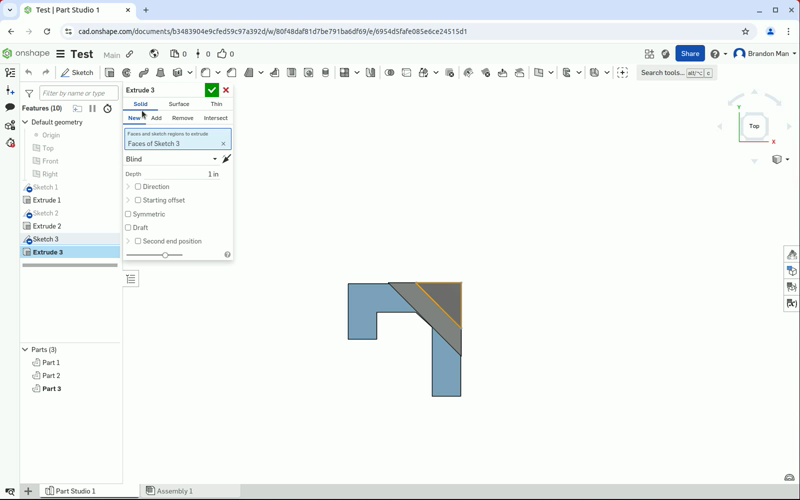
mouse_move(137, 120)
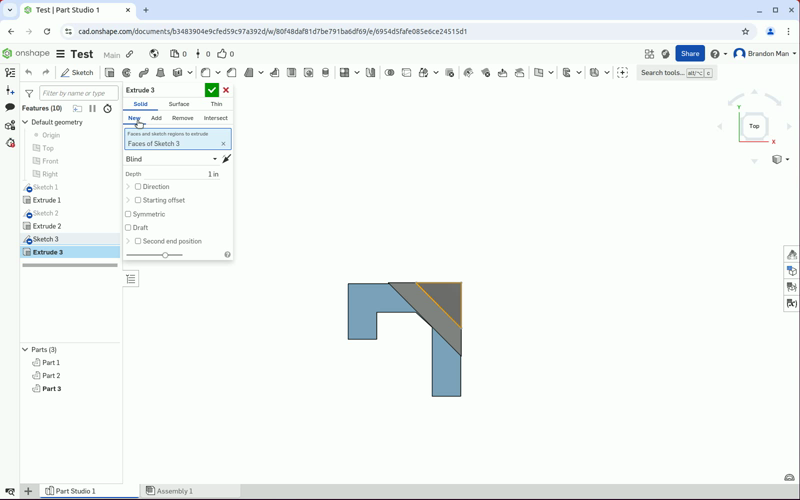
click(137, 120)
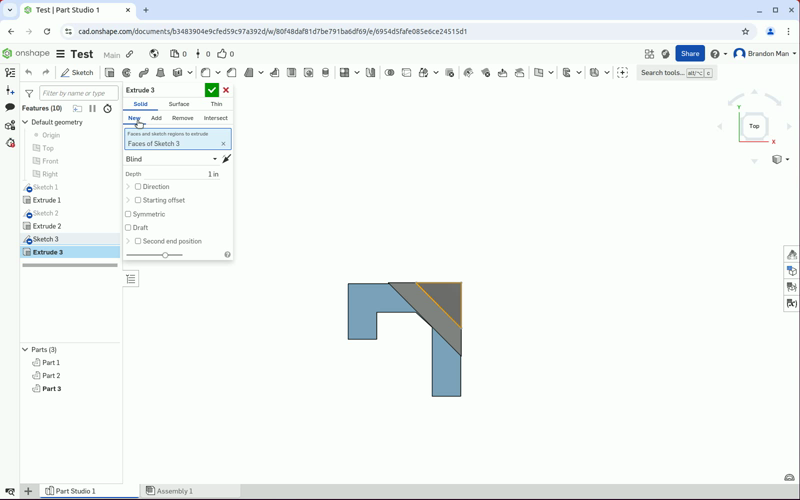
key(tab, 4)
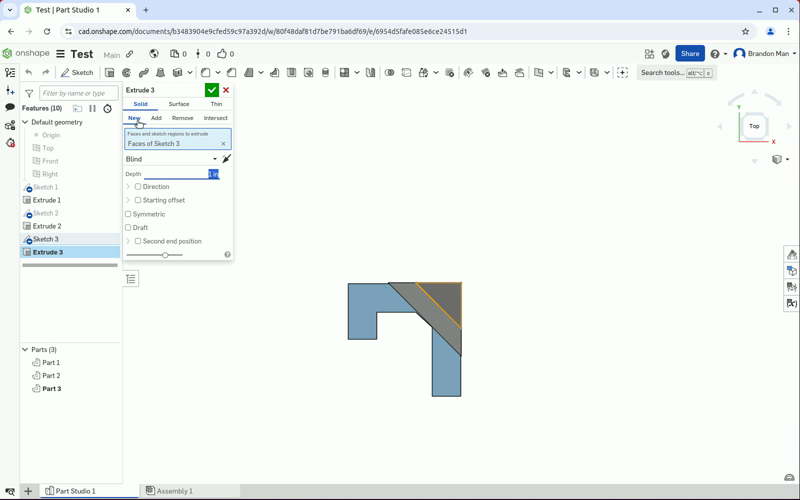
text(1.926)
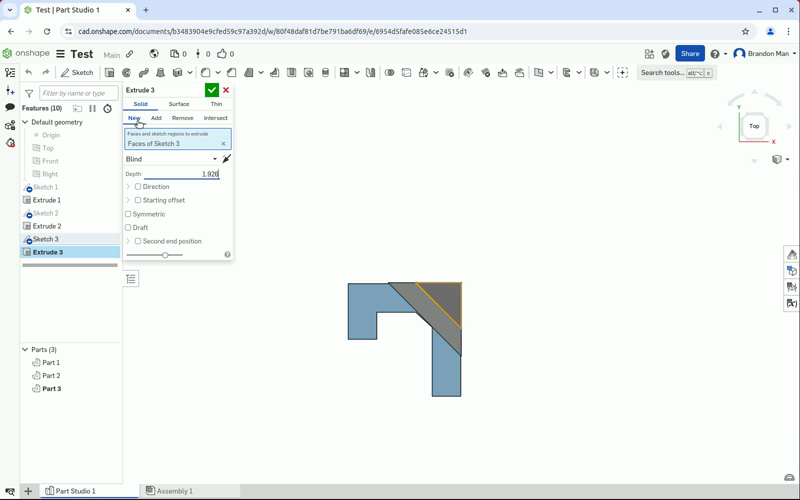
key(enter)
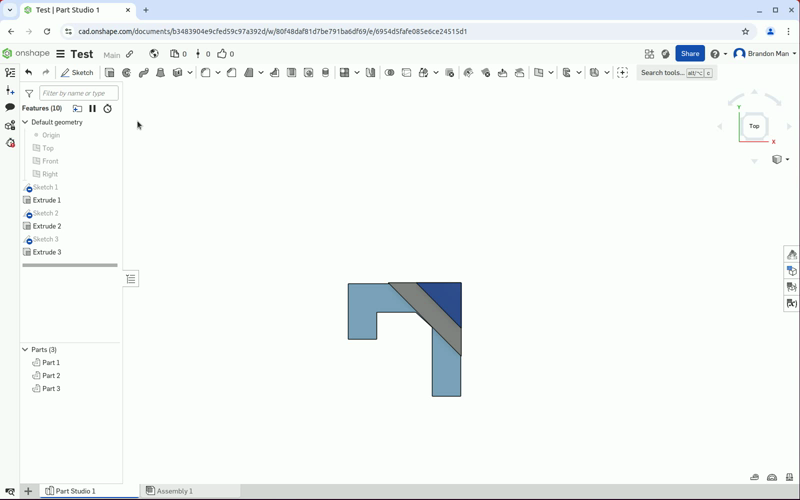
key(shift+h)
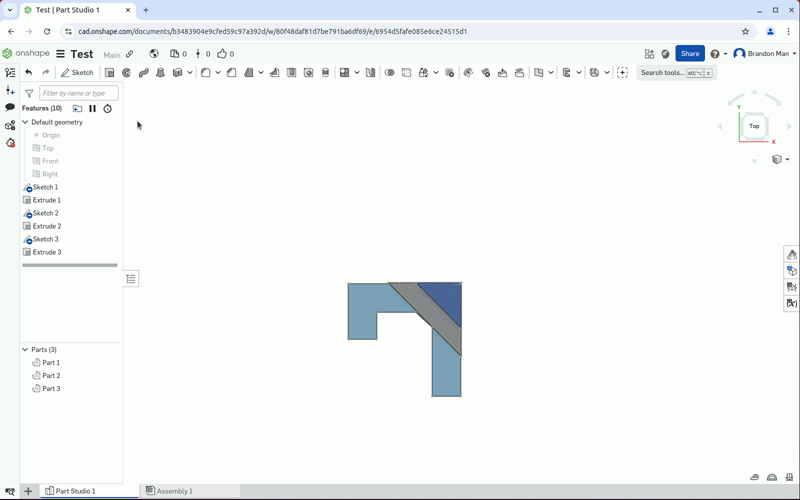
key(shift+h)
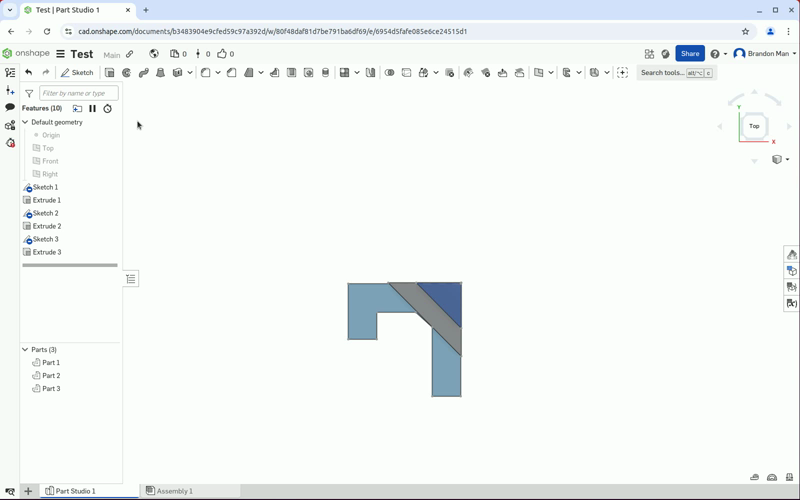
key(shift+7)
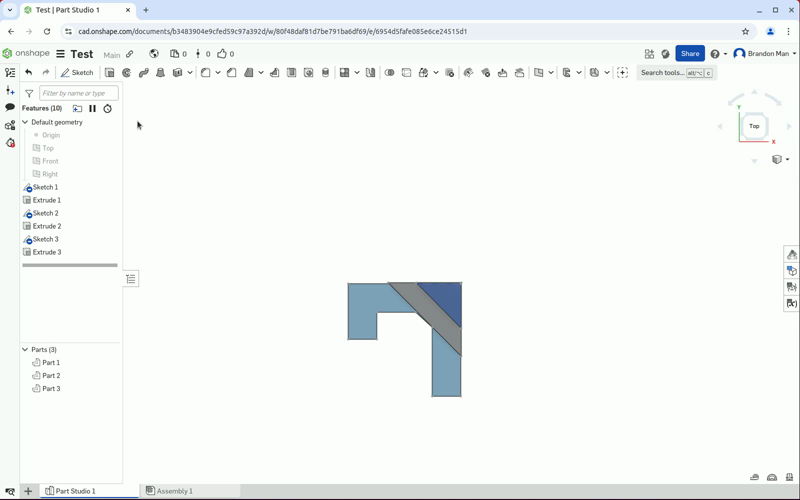
key(up, 3)
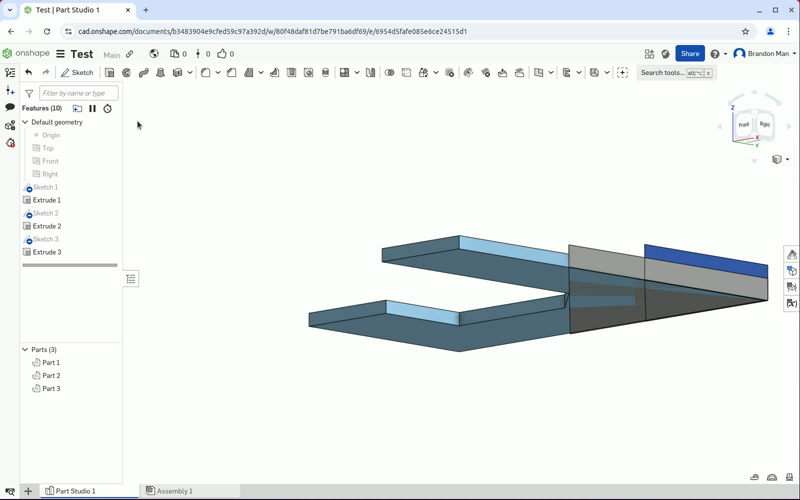
key(left, 3)
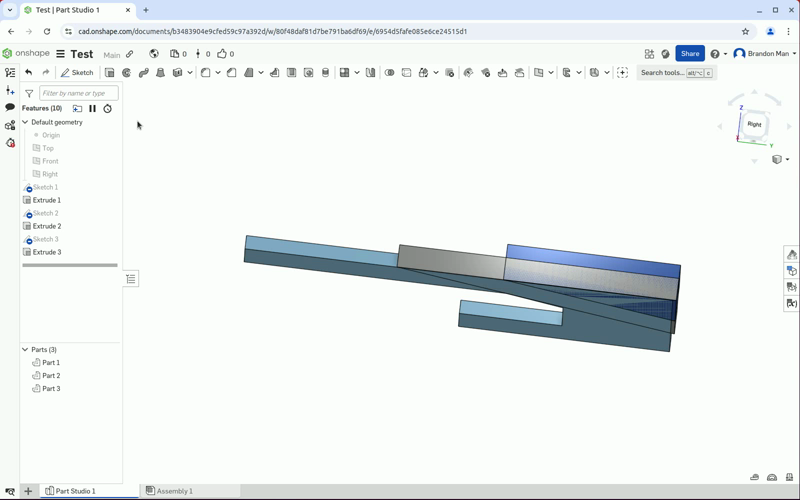
key(right, 3)
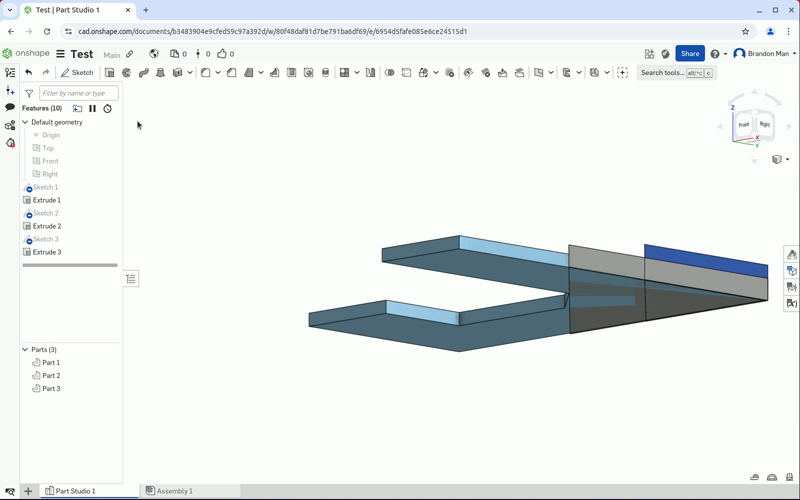
key(down, 3)
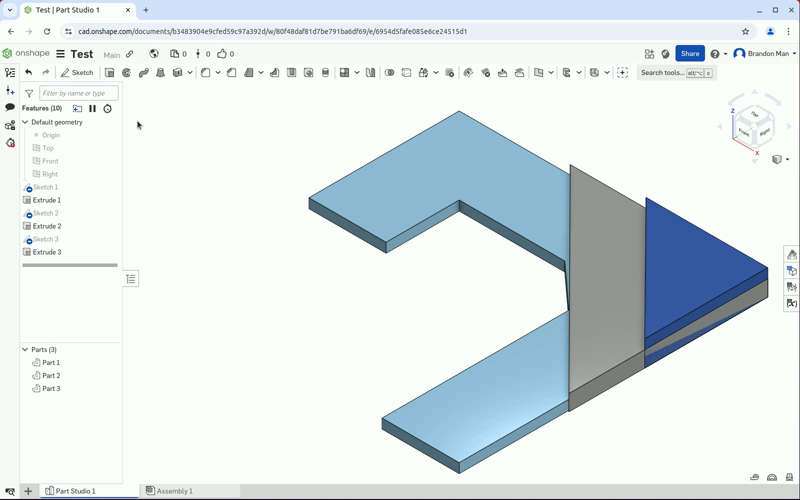
mouse_move(73, 189)
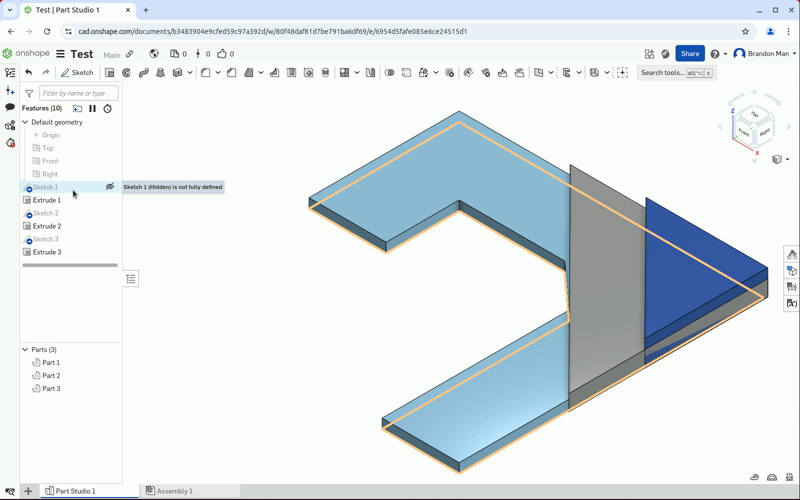
click(73, 189)